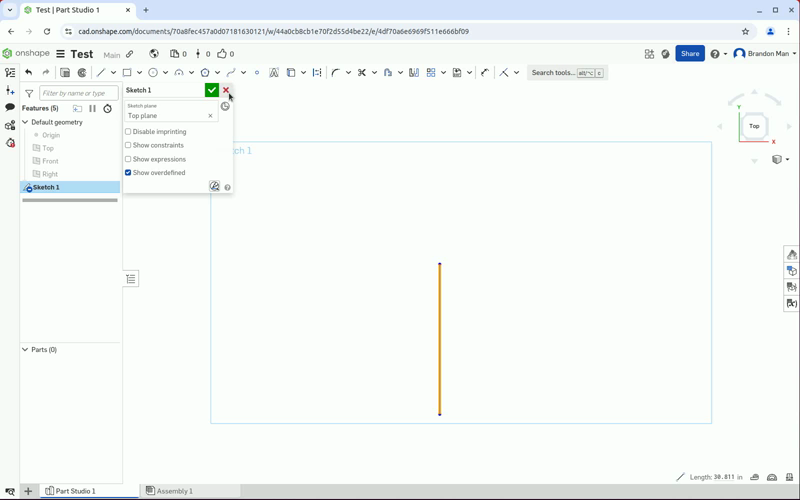
key(shift+h)
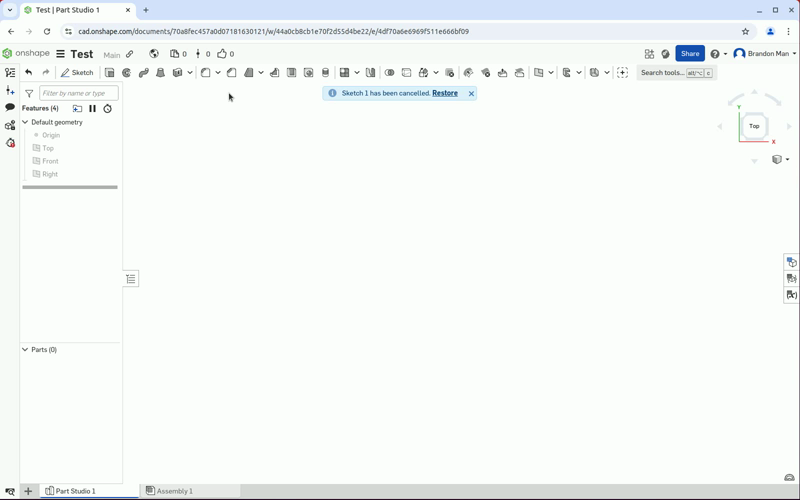
mouse_move(73, 352)
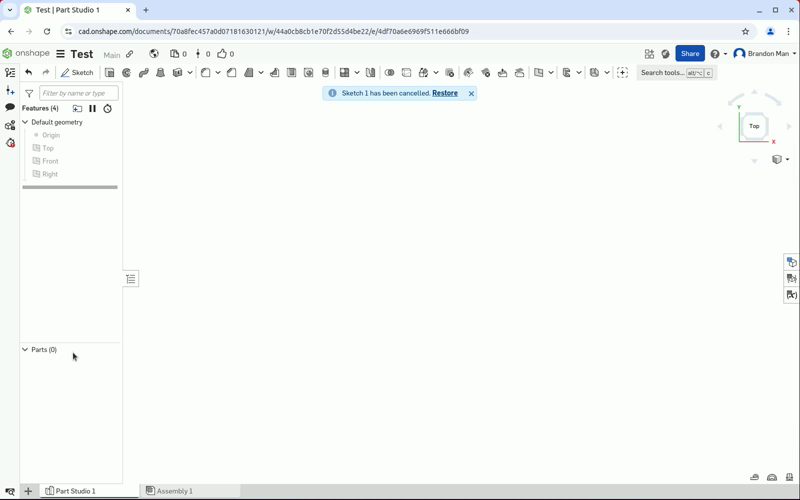
key(y)
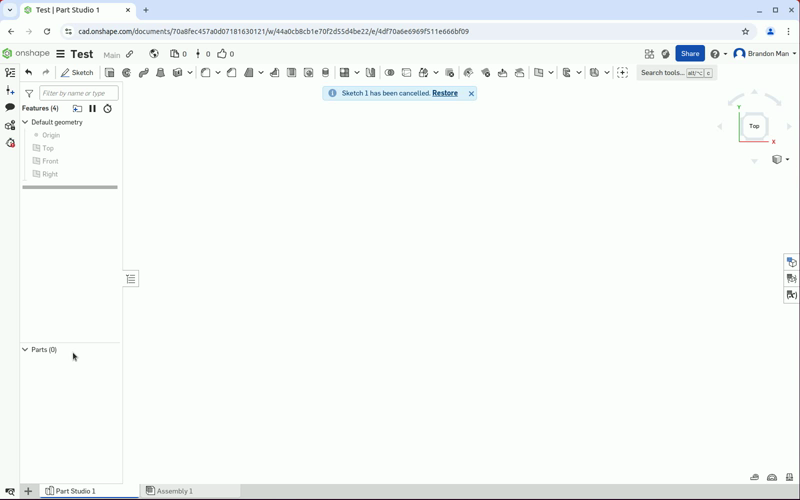
key(shift+p)
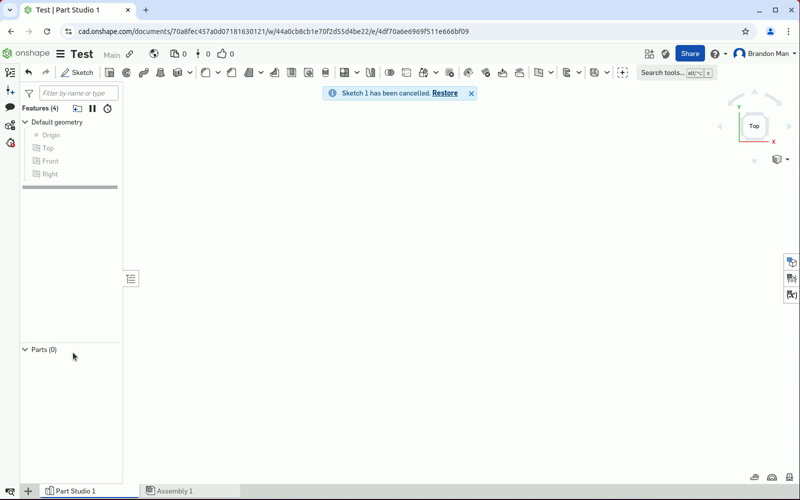
key(space)
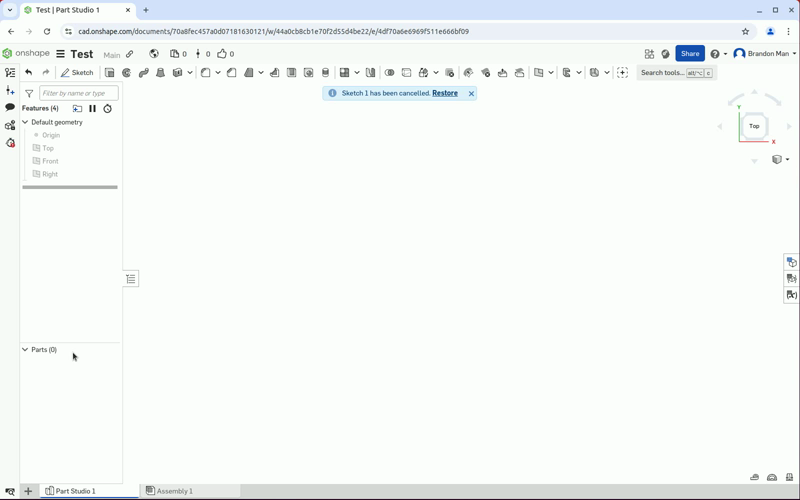
key_down(shift)
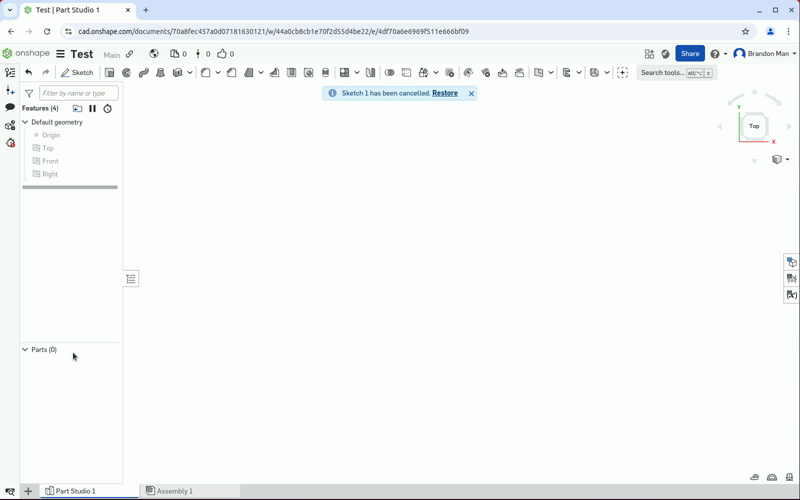
key(up)
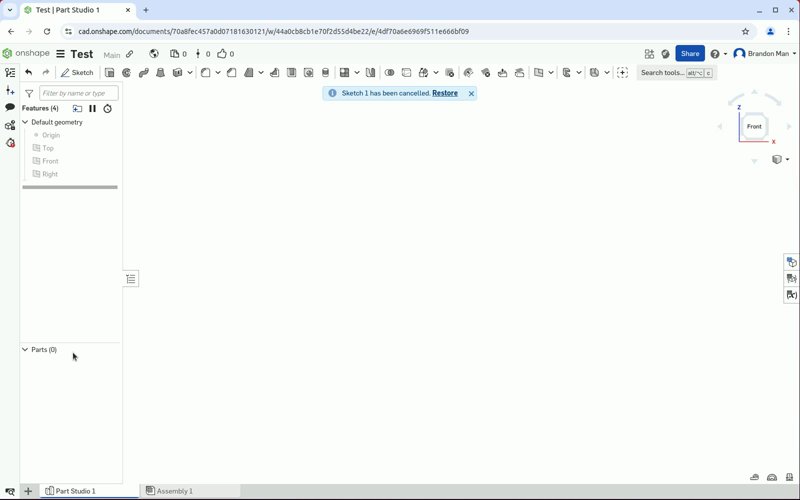
key_up(shift)
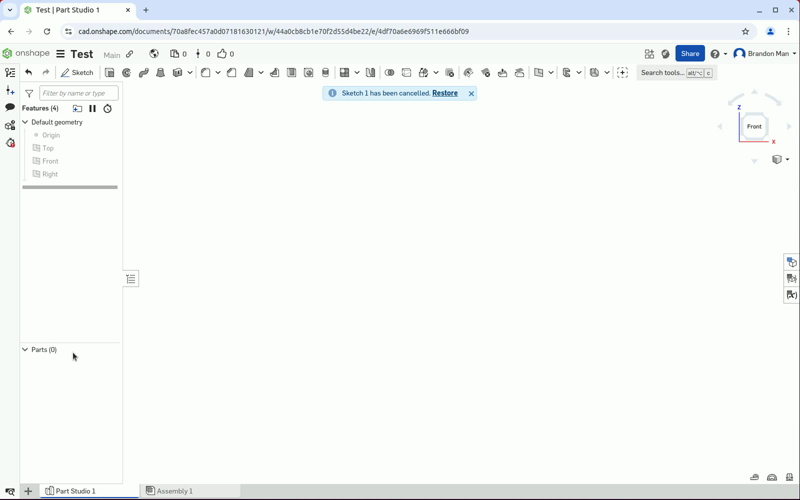
mouse_move(73, 352)
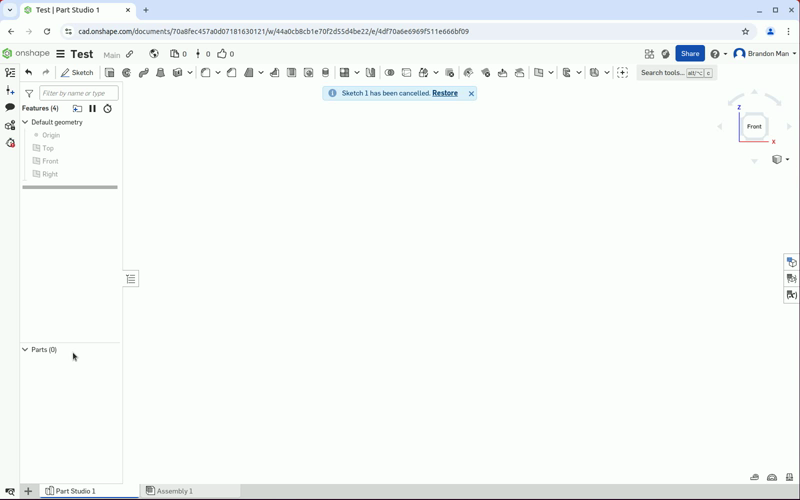
key(shift+y)
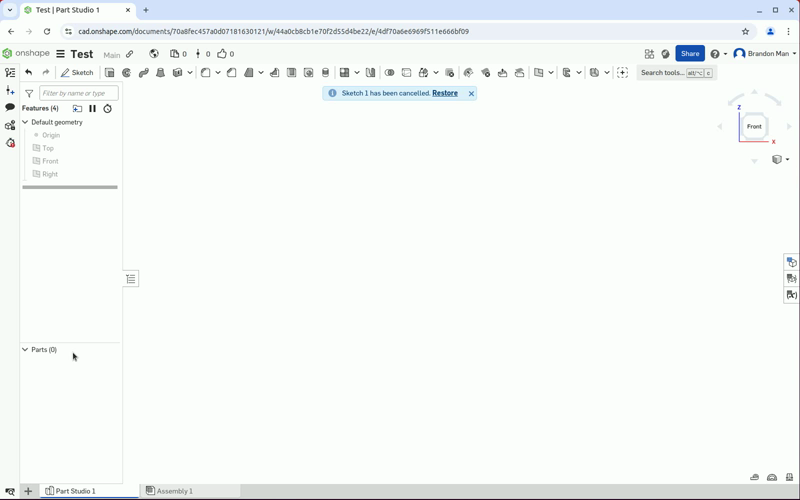
key(shift+s)
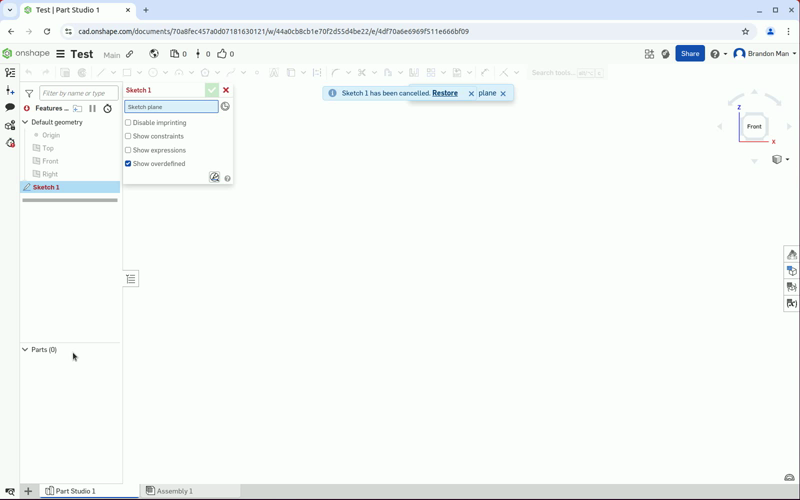
mouse_move(73, 163)
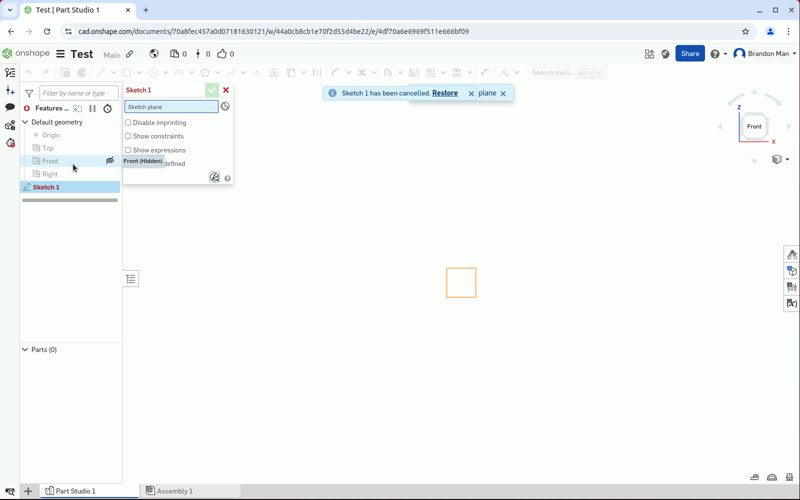
click(73, 163)
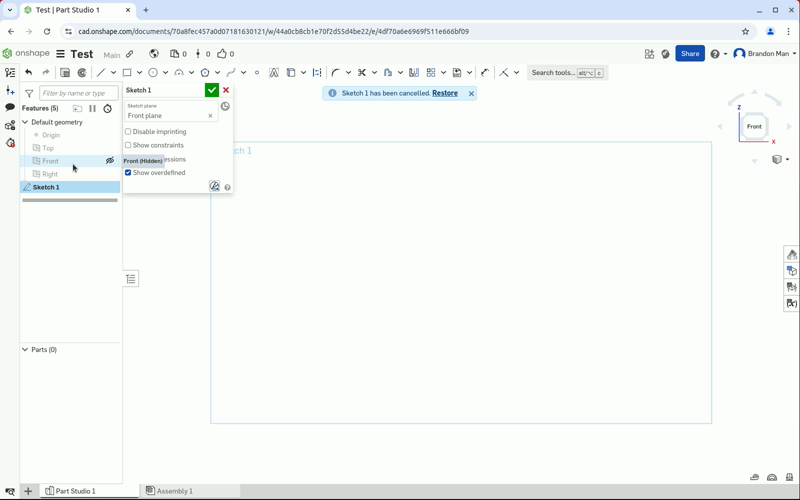
mouse_move(73, 352)
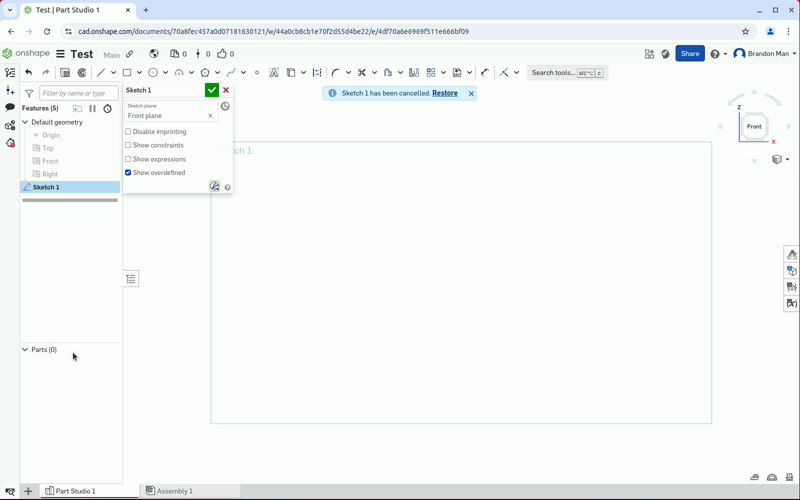
key(y)
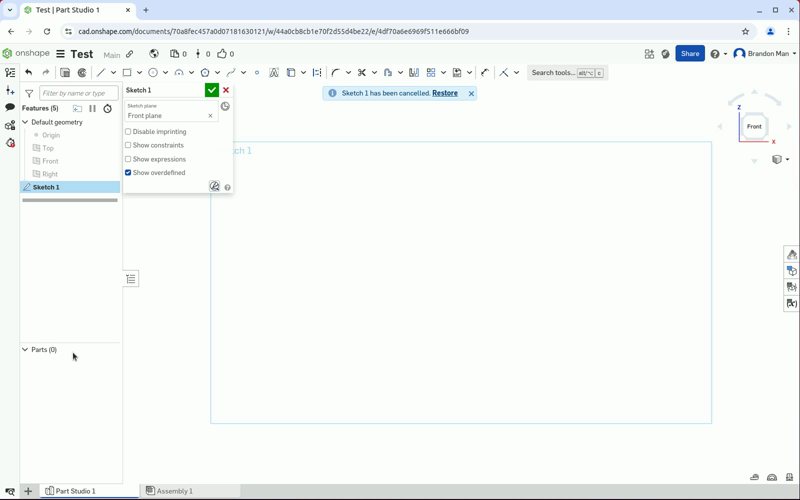
key(l)
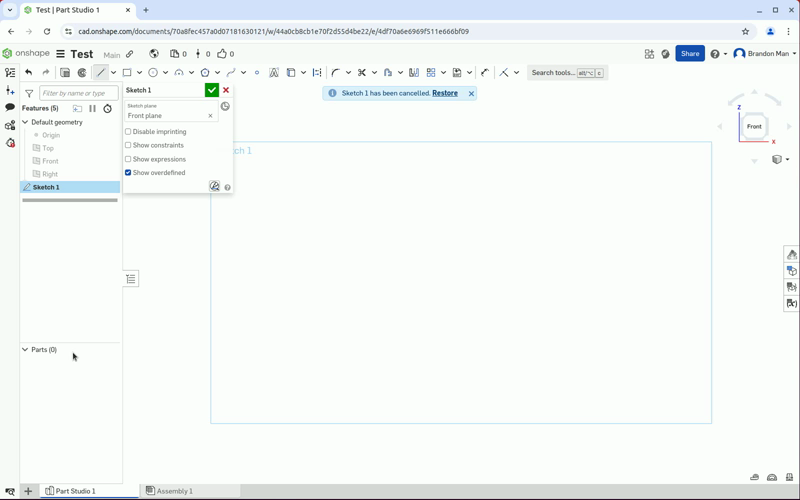
key_down(shift)
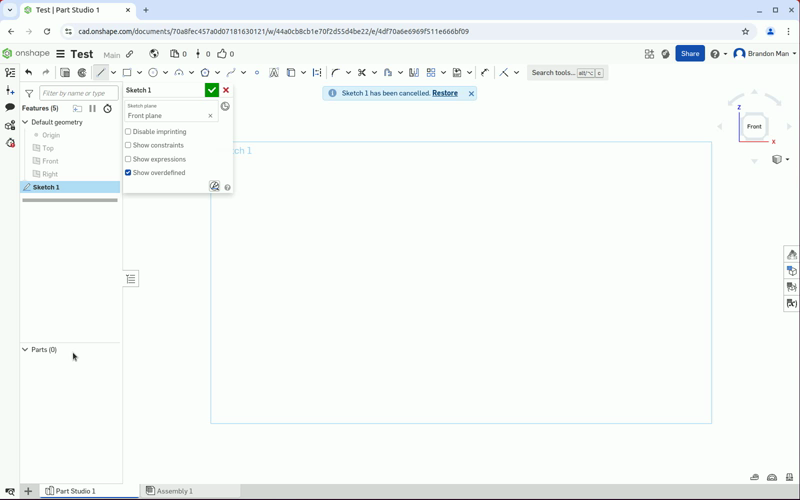
mouse_move(460, 282)
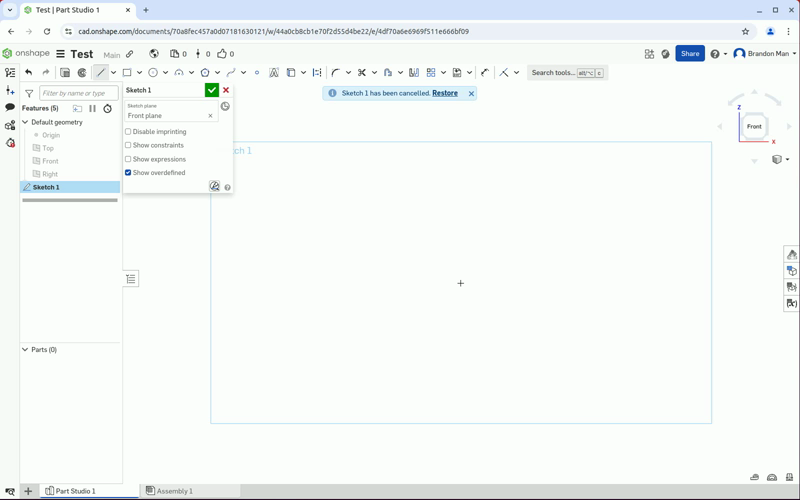
click(460, 282)
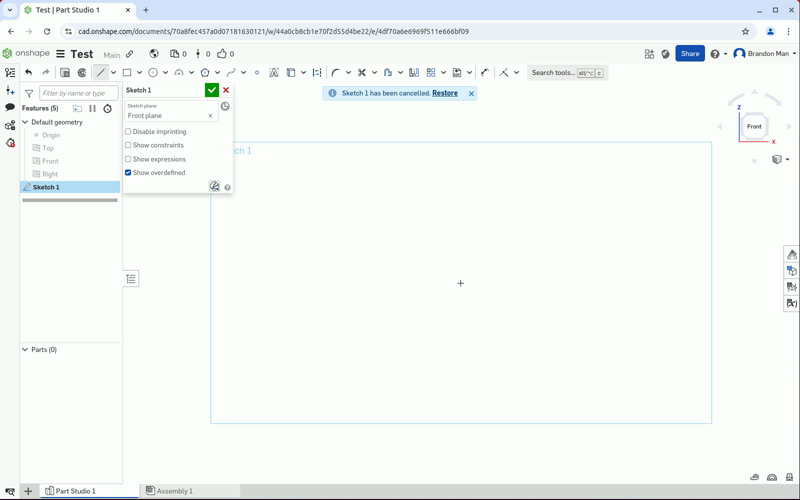
key_up(shift)
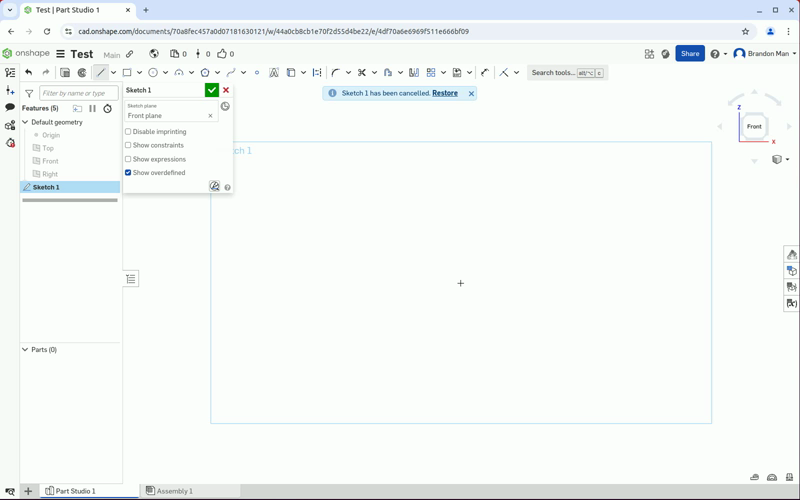
key_down(shift)
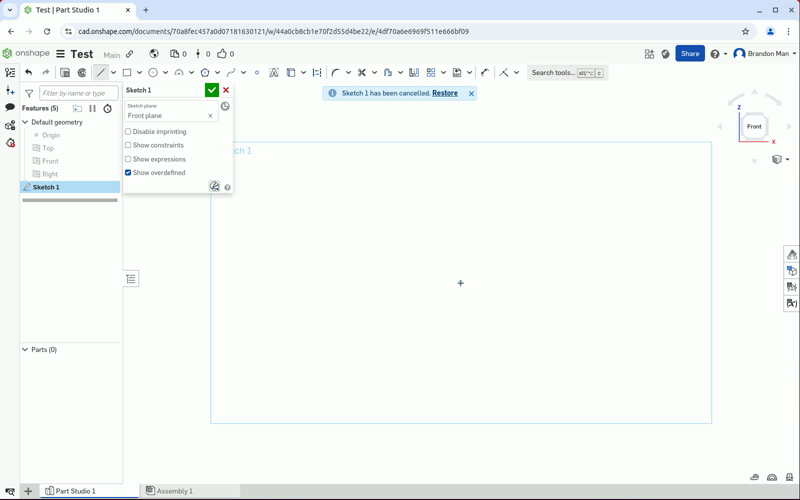
mouse_move(573, 282)
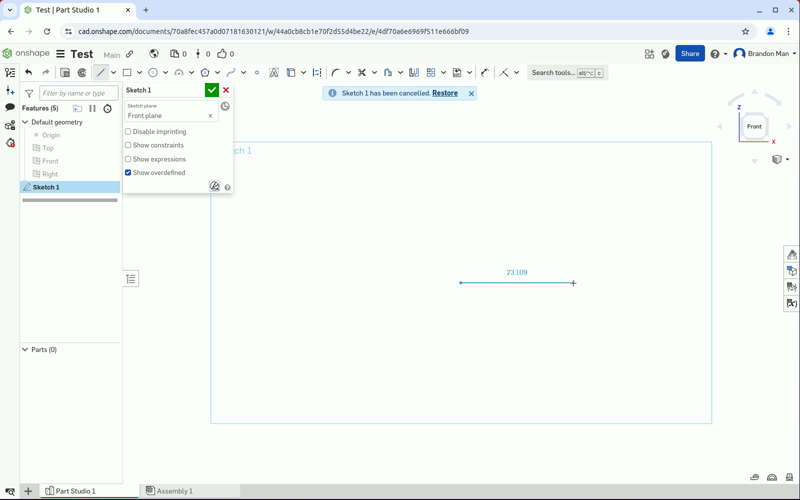
click(573, 282)
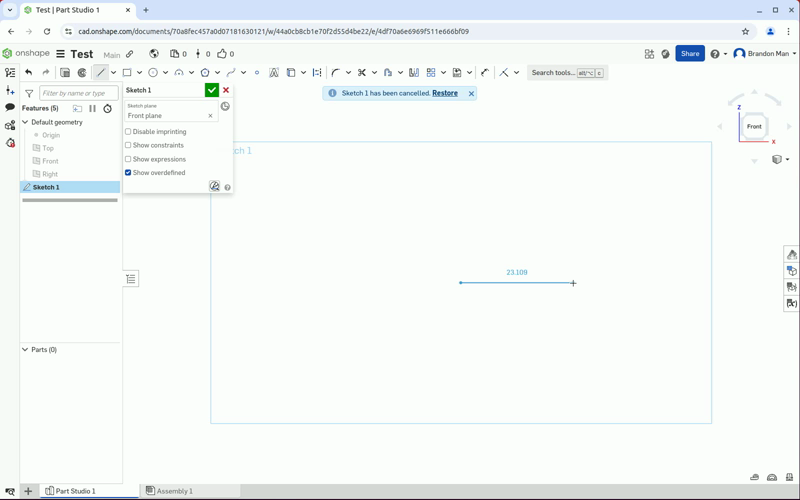
key_up(shift)
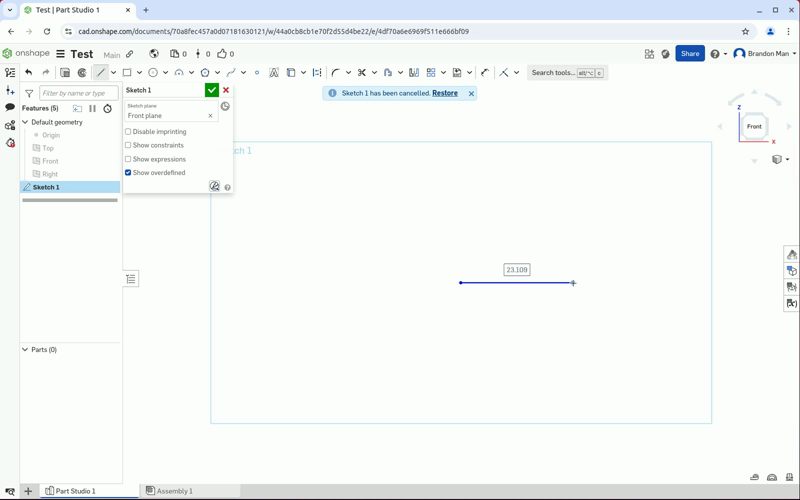
key_down(shift)
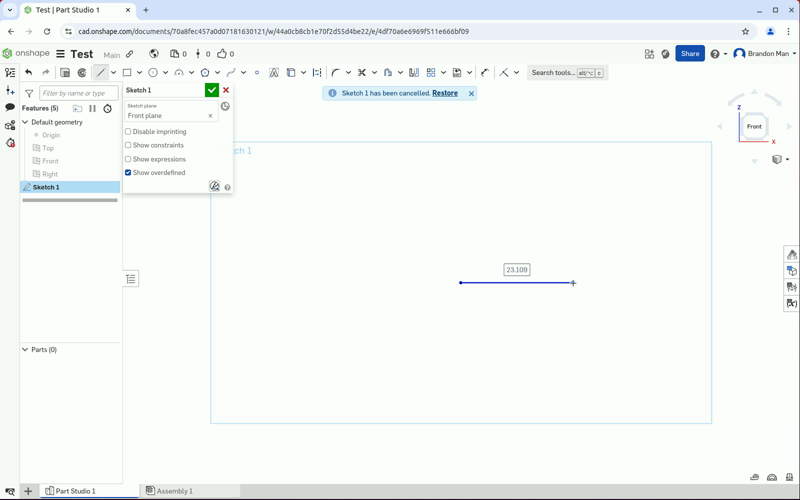
mouse_move(573, 170)
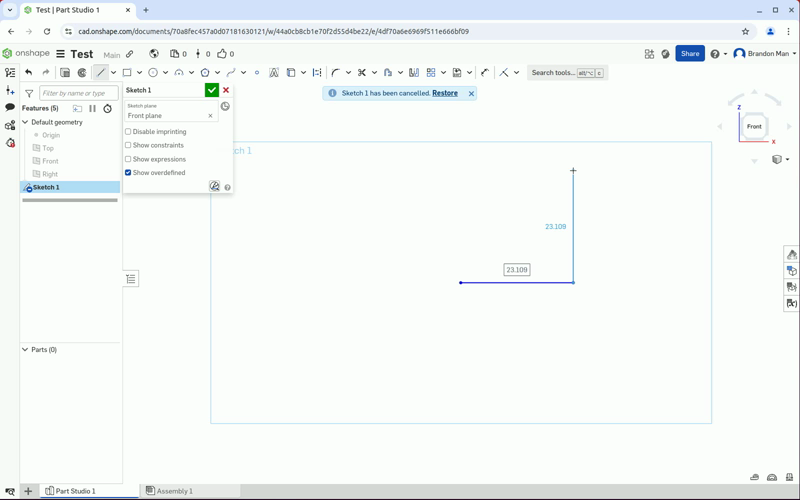
click(573, 170)
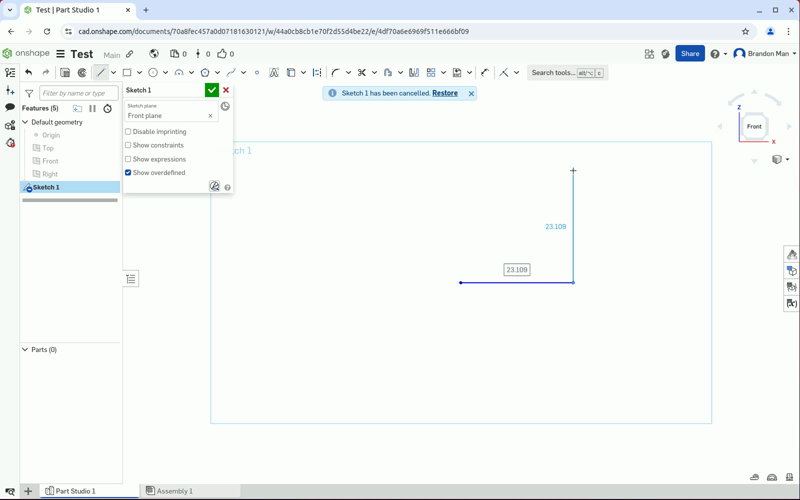
key_up(shift)
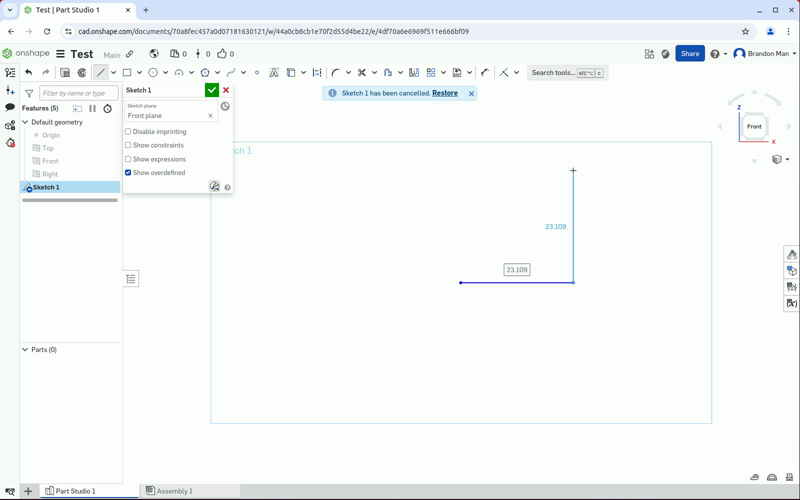
key_down(shift)
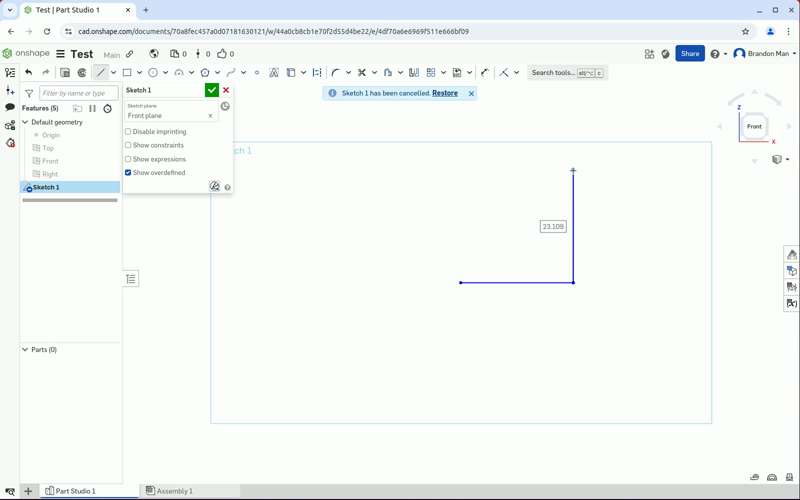
mouse_move(460, 170)
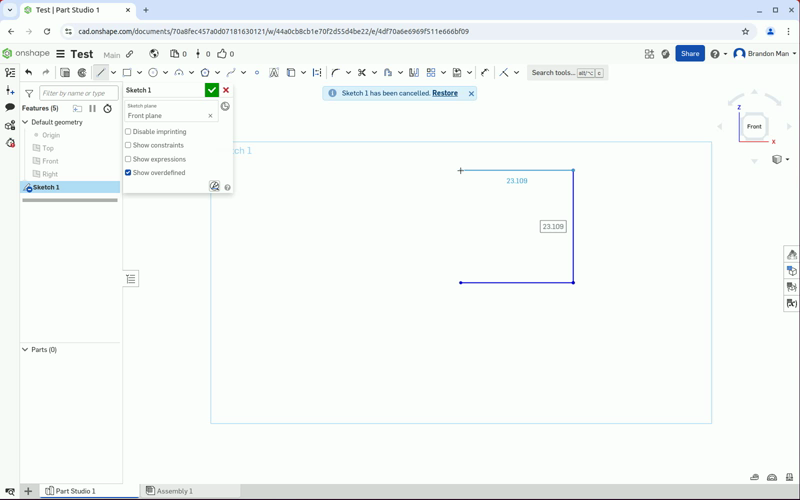
click(460, 170)
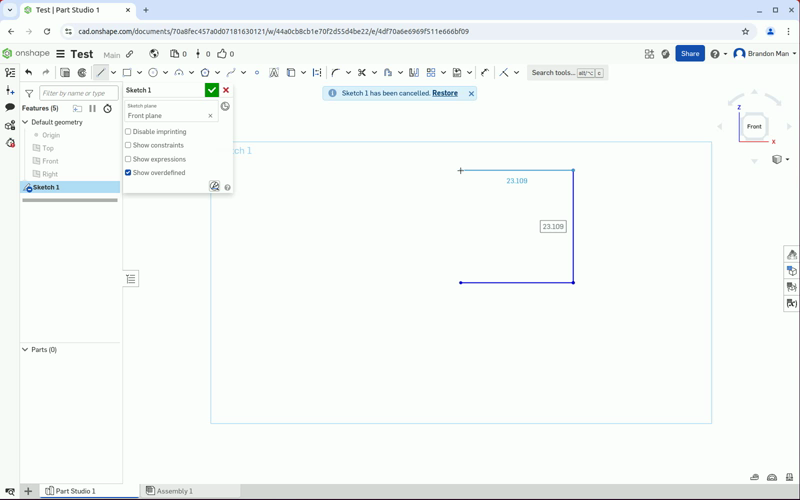
key_up(shift)
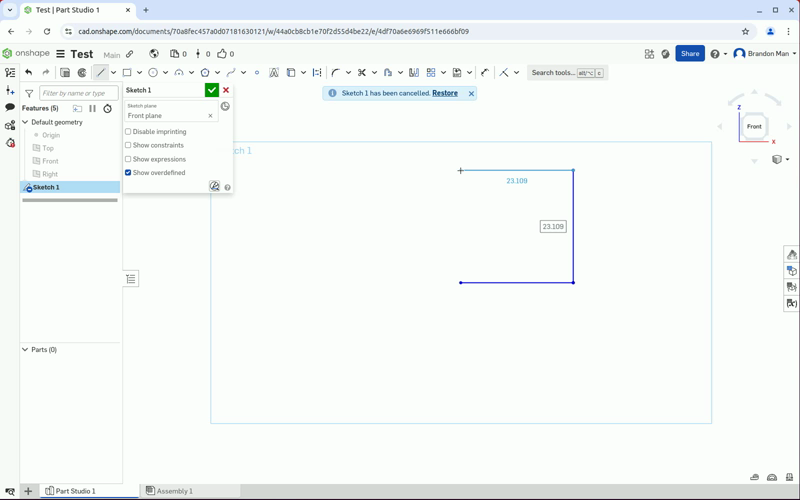
key_down(shift)
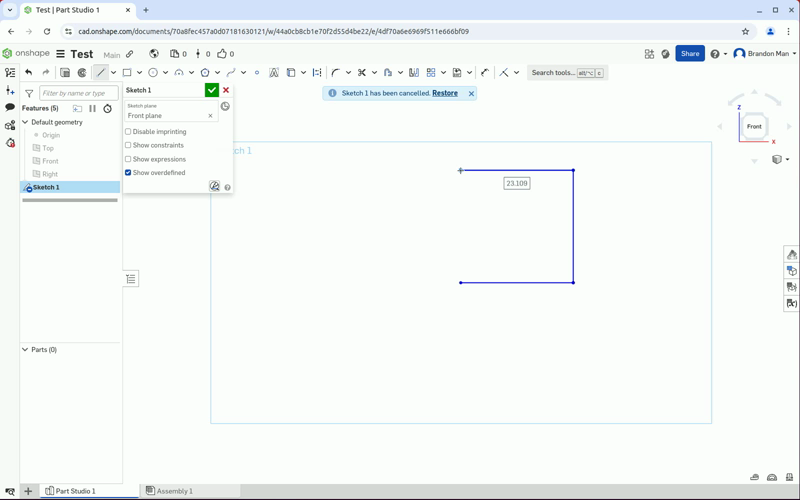
mouse_move(460, 282)
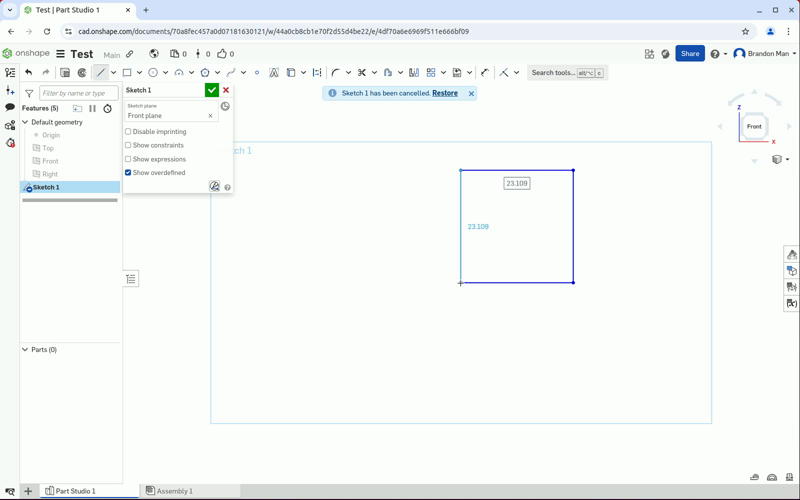
key_up(shift)
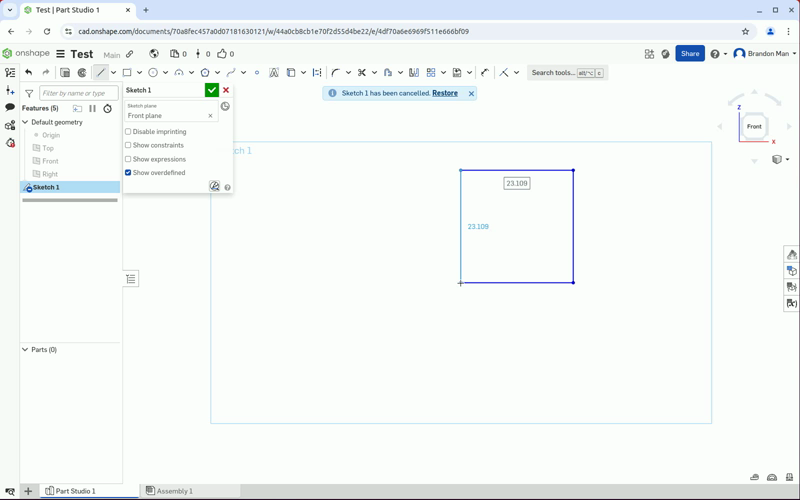
click(460, 282)
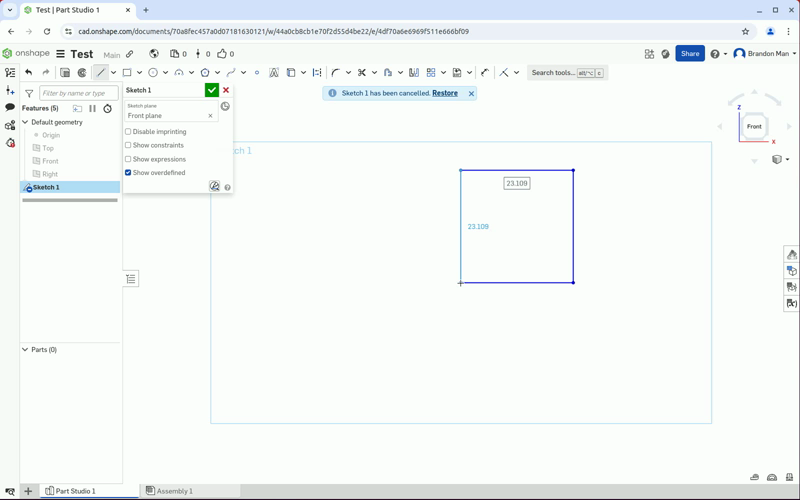
key(esc)
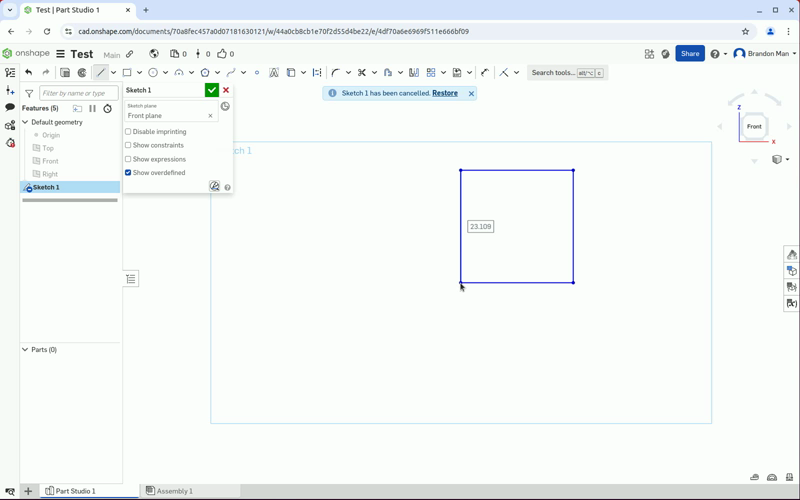
key(c)
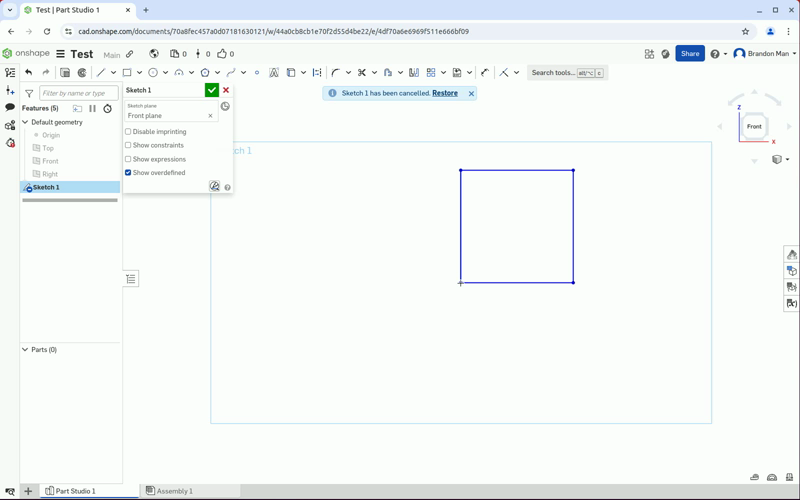
key_down(shift)
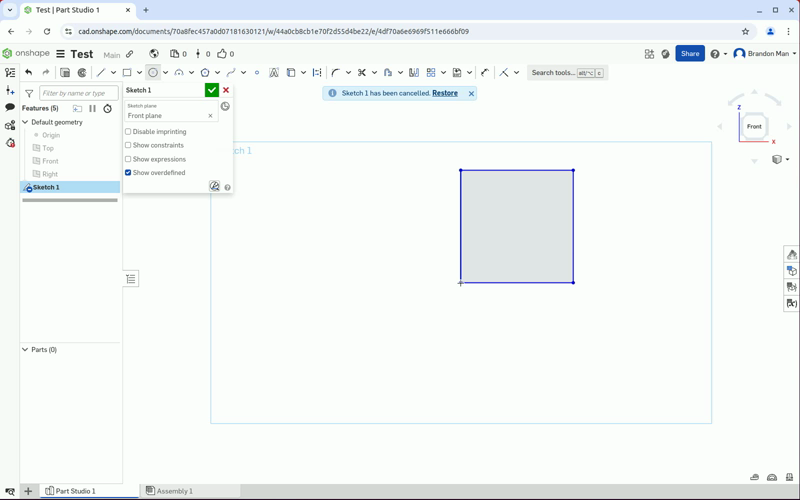
mouse_move(517, 226)
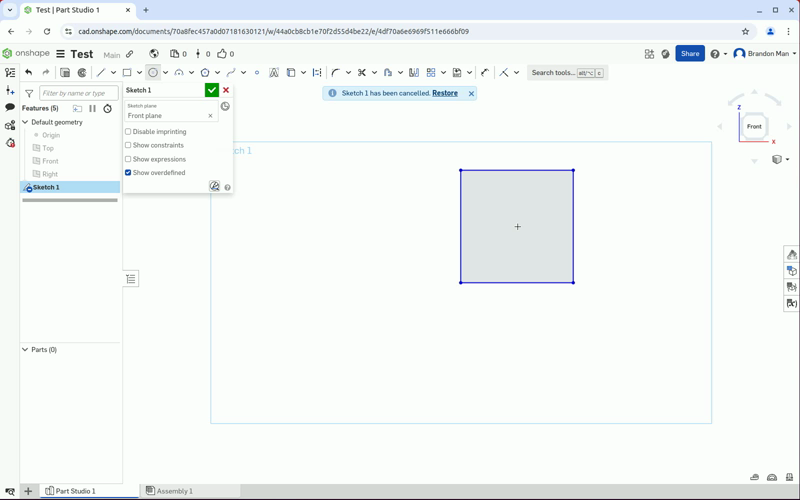
click(517, 226)
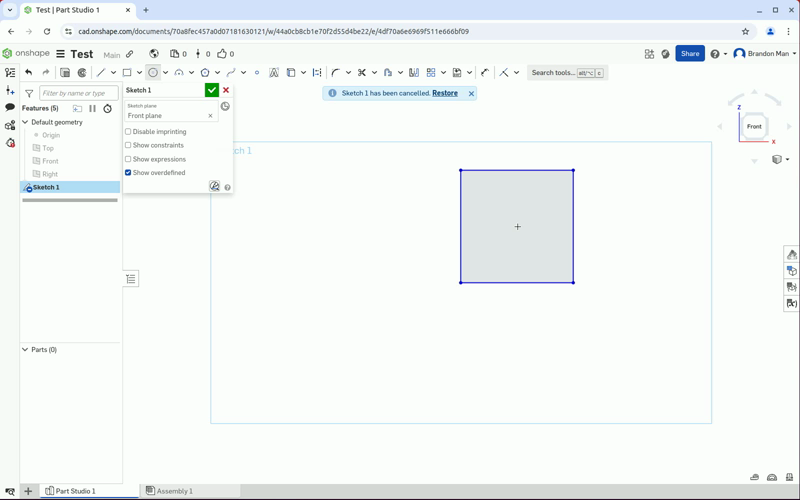
key_up(shift)
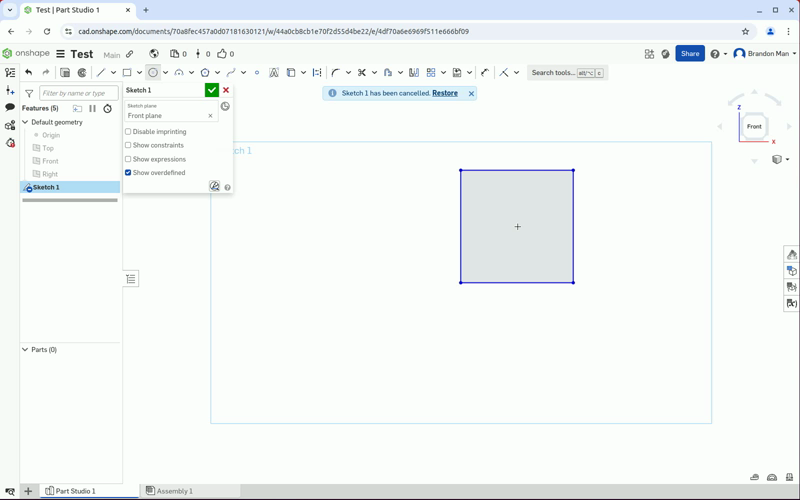
mouse_move(555, 226)
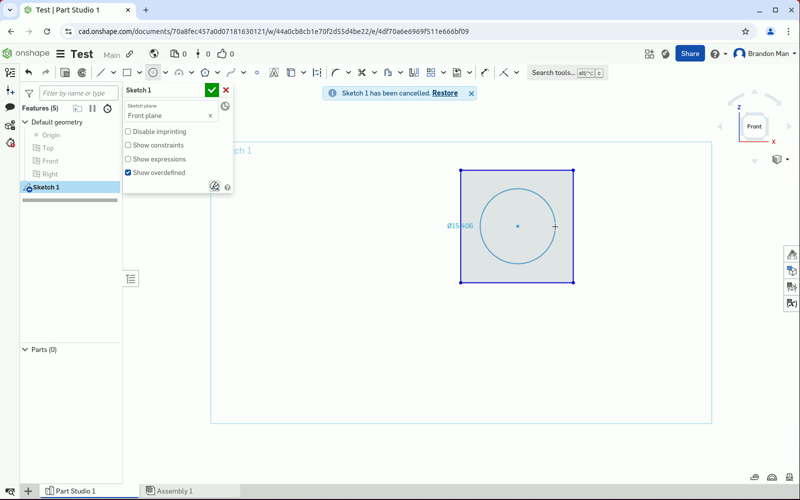
click(555, 226)
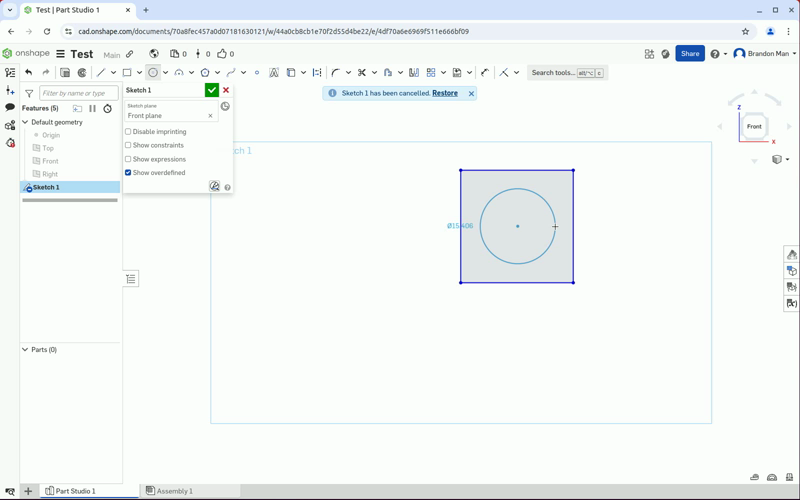
key(esc)
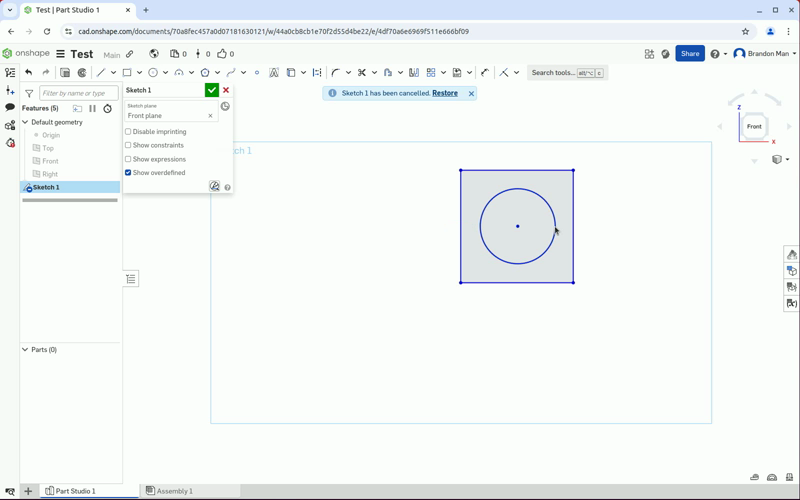
mouse_move(566, 199)
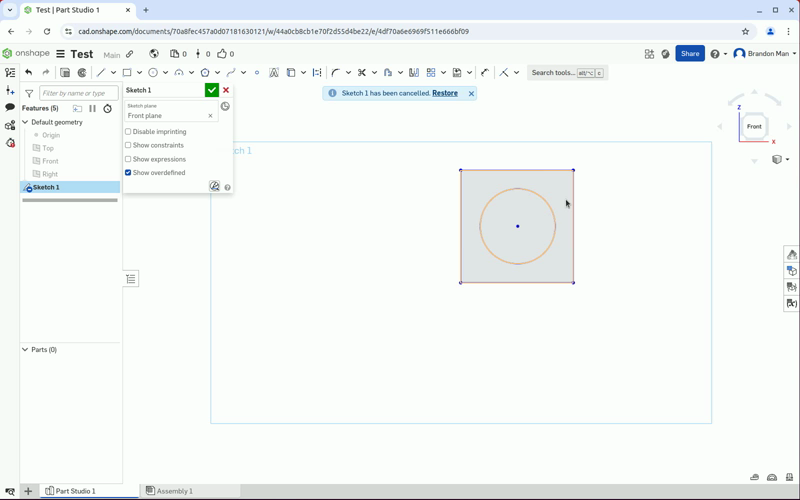
click(566, 199)
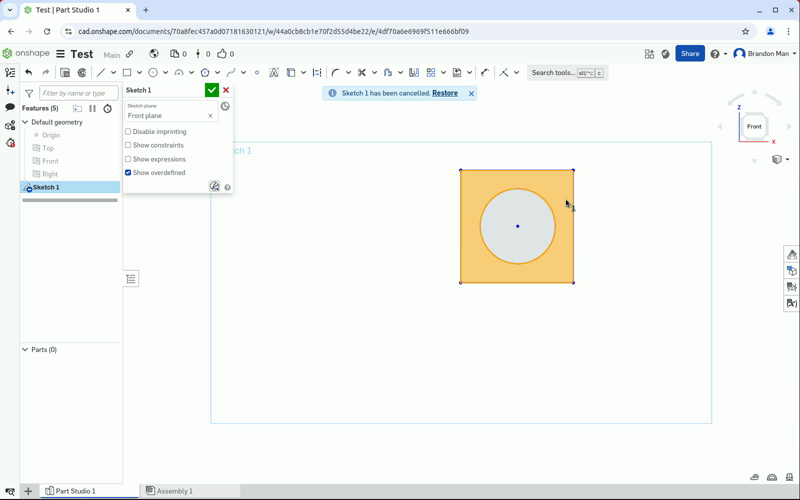
mouse_move(73, 352)
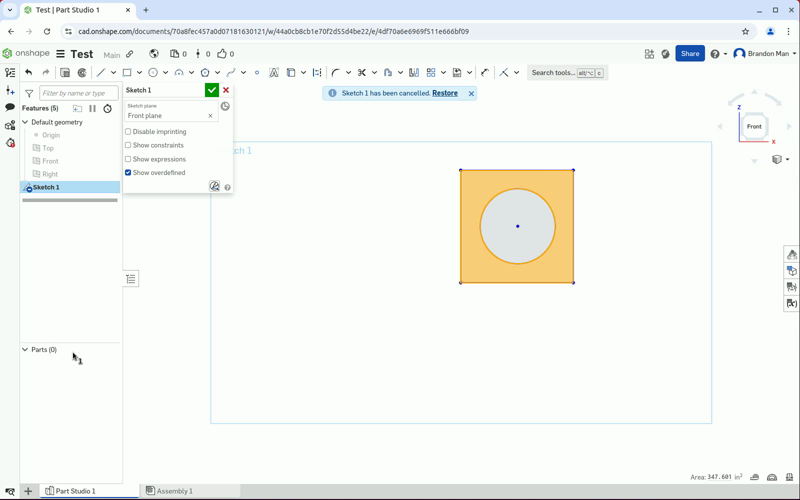
key(shift+y)
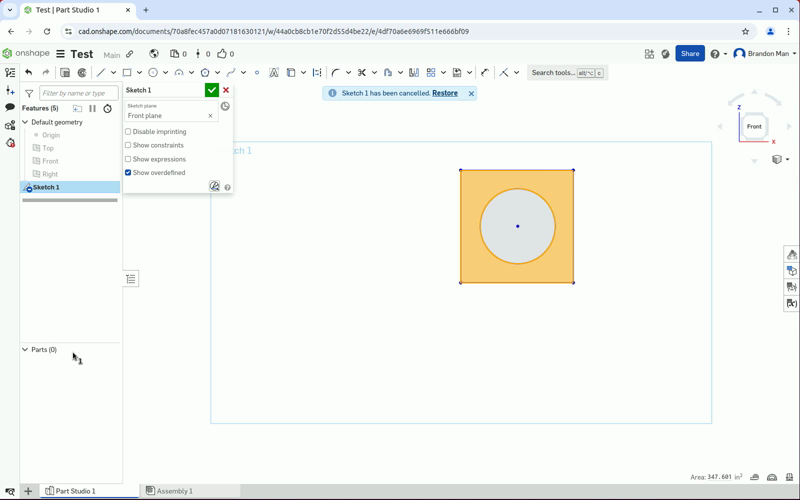
key(shift+e)
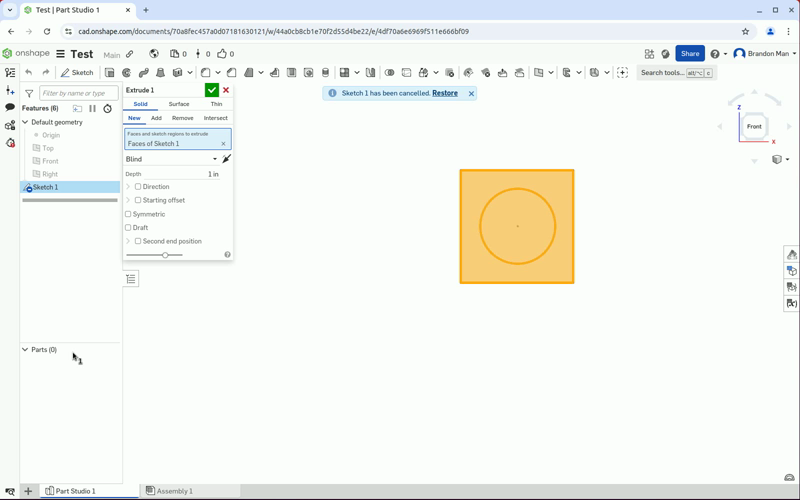
mouse_move(143, 106)
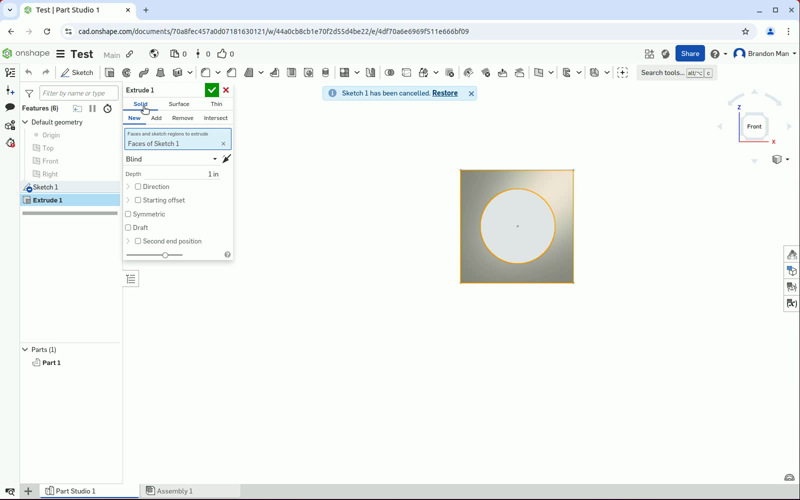
click(143, 106)
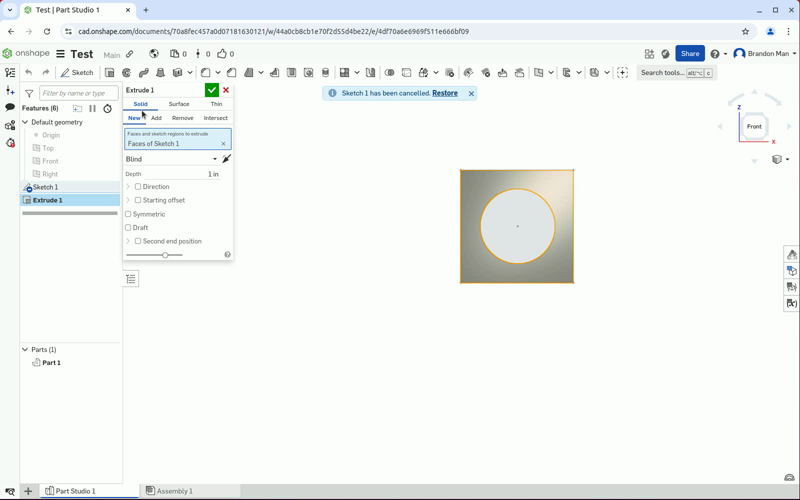
mouse_move(137, 120)
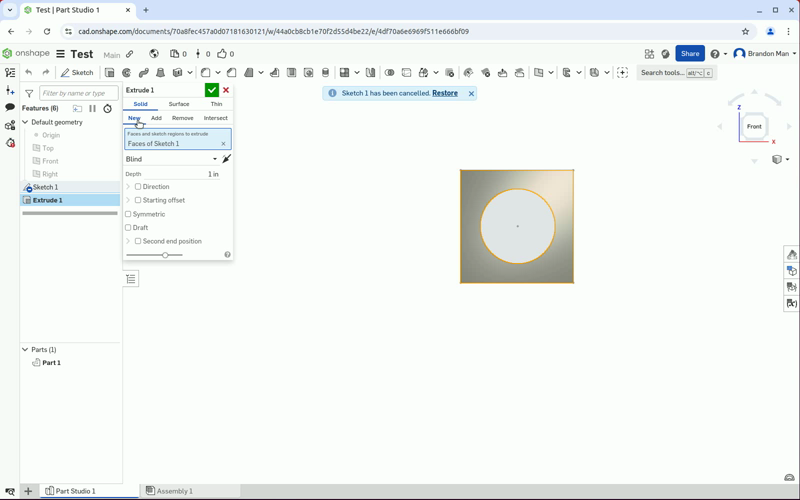
click(137, 120)
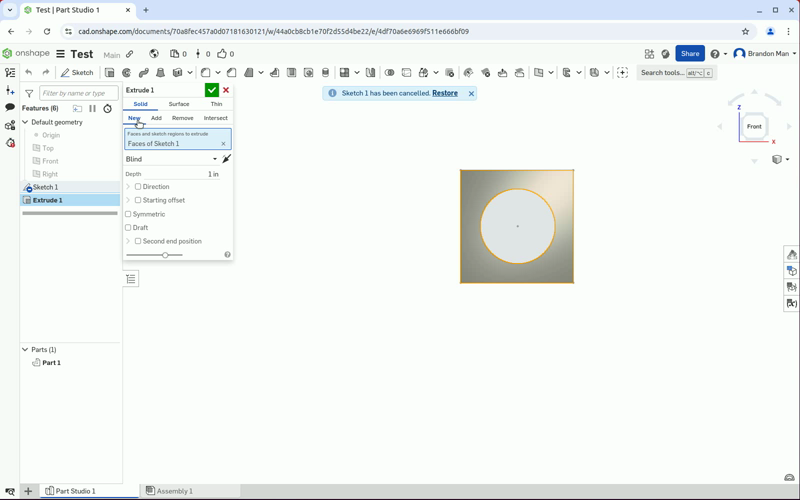
key(tab, 4)
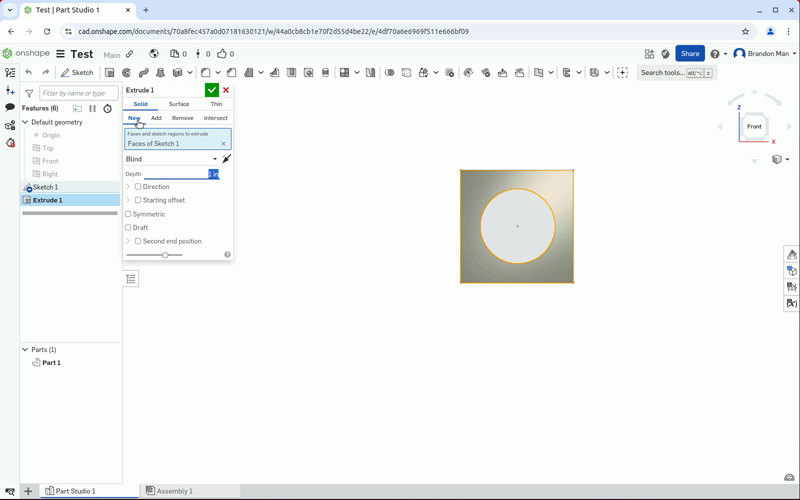
text(7.703)
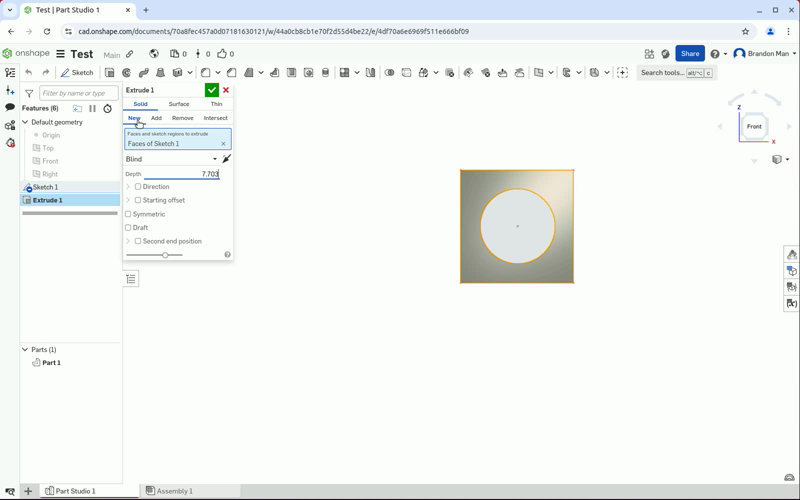
key(enter)
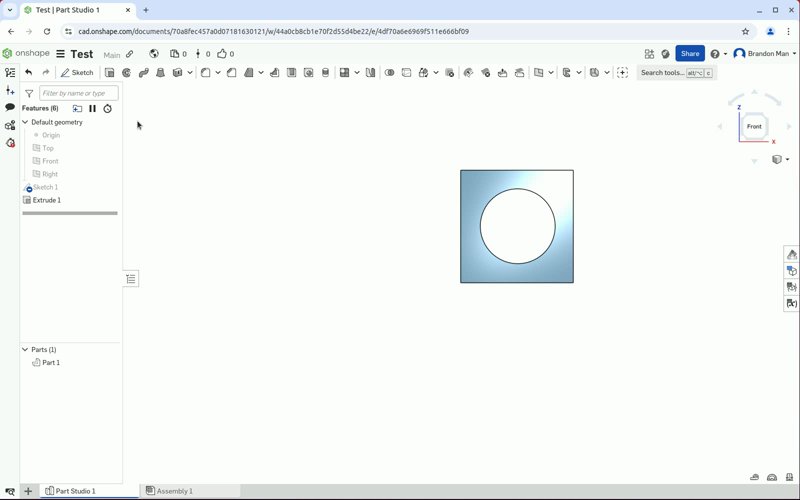
key(shift+h)
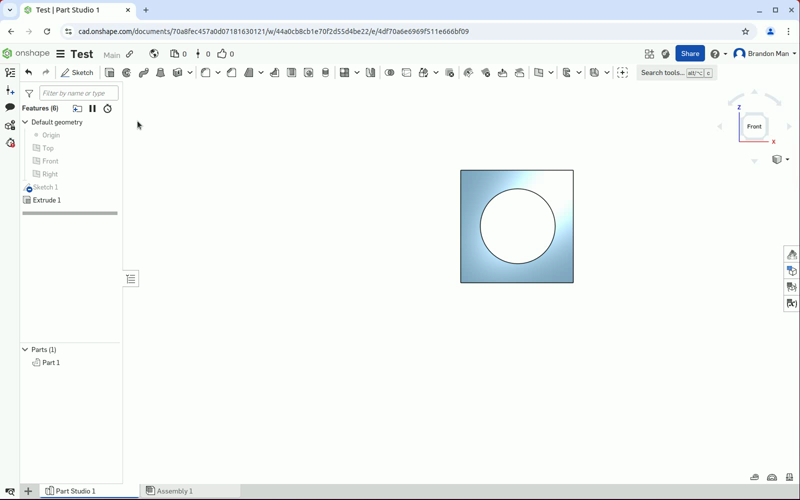
key(shift+h)
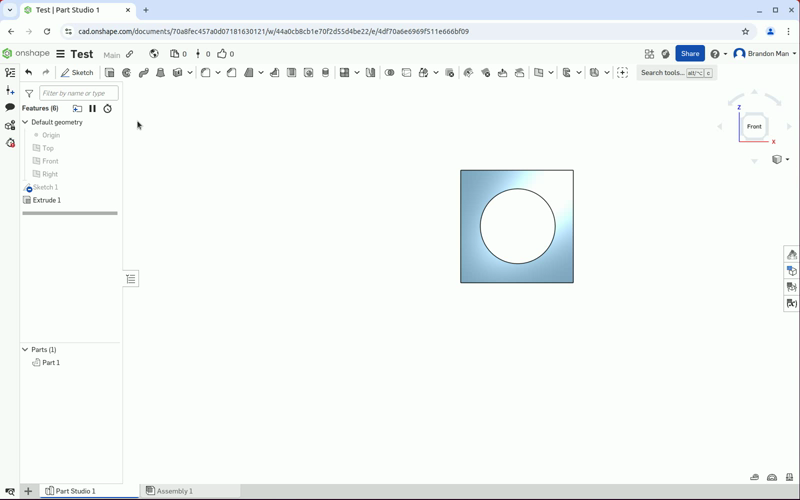
mouse_move(73, 189)
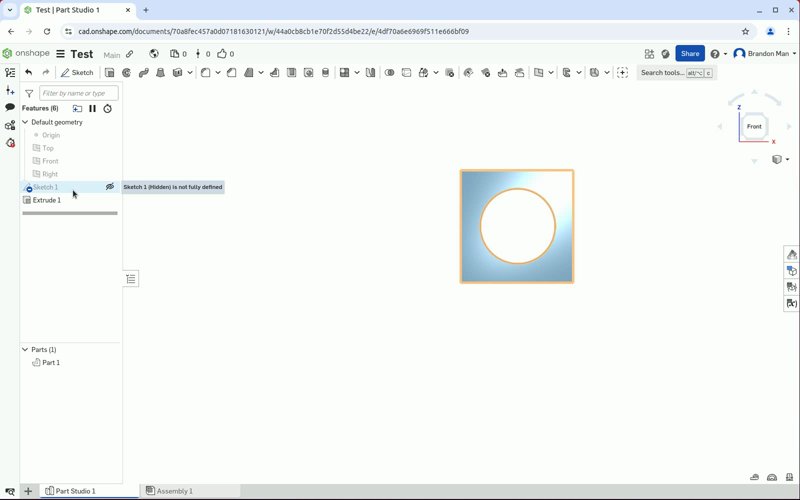
click(73, 189)
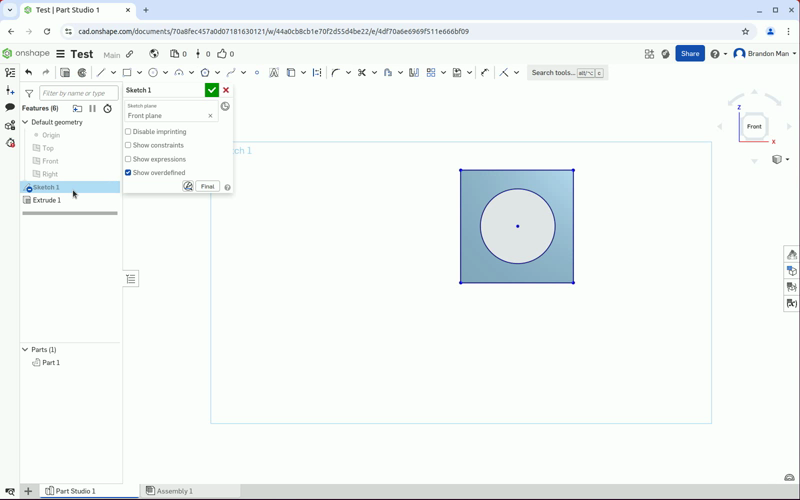
mouse_move(229, 92)
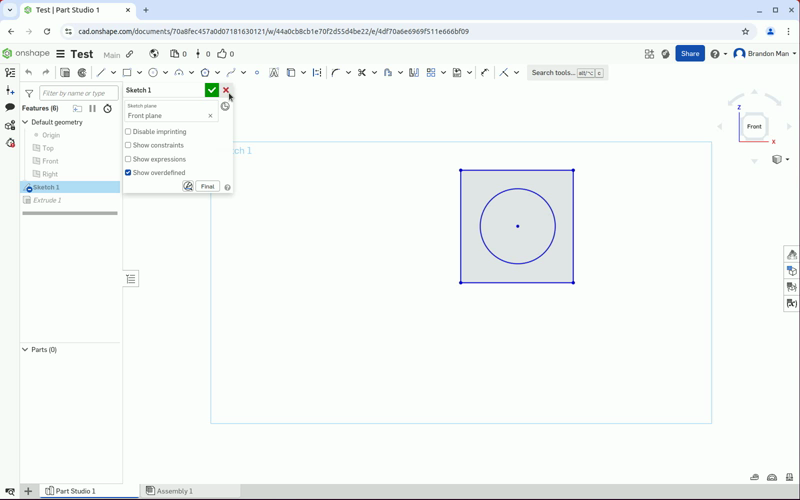
click(229, 92)
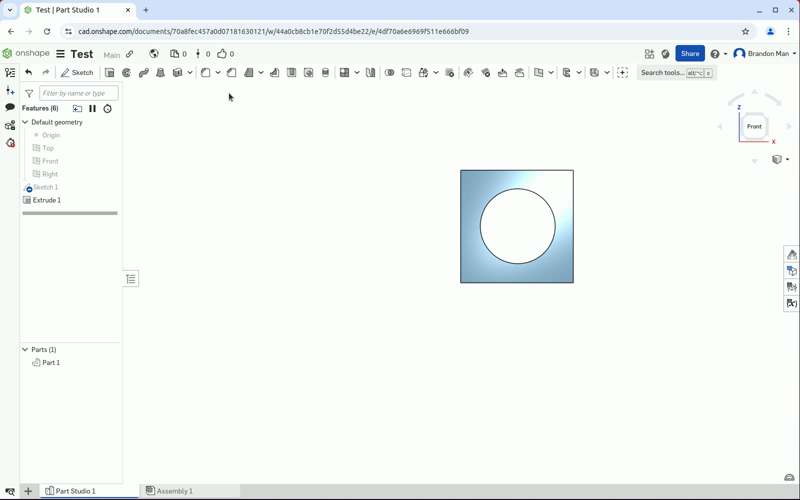
mouse_move(73, 352)
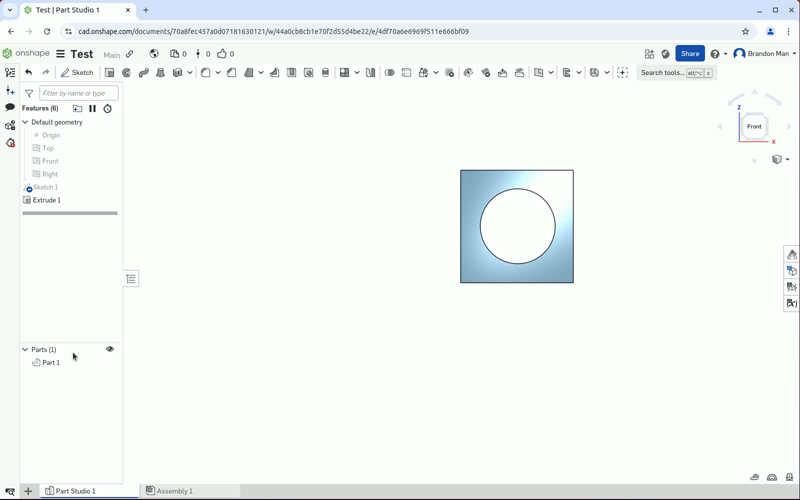
key(y)
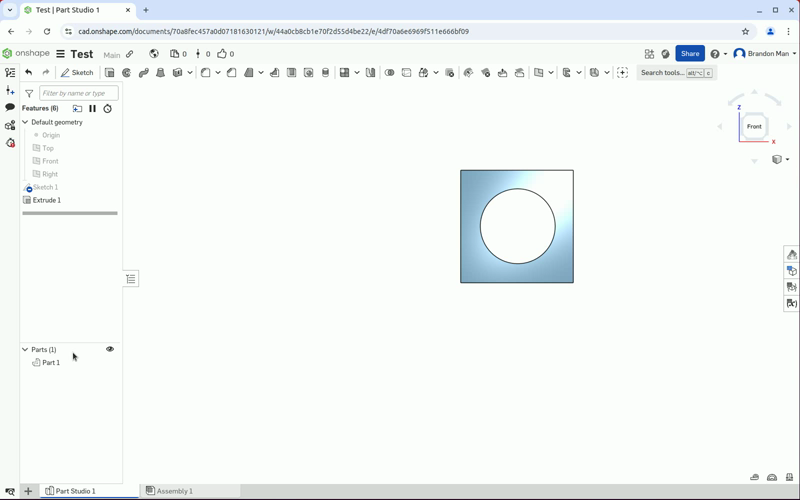
key(shift+p)
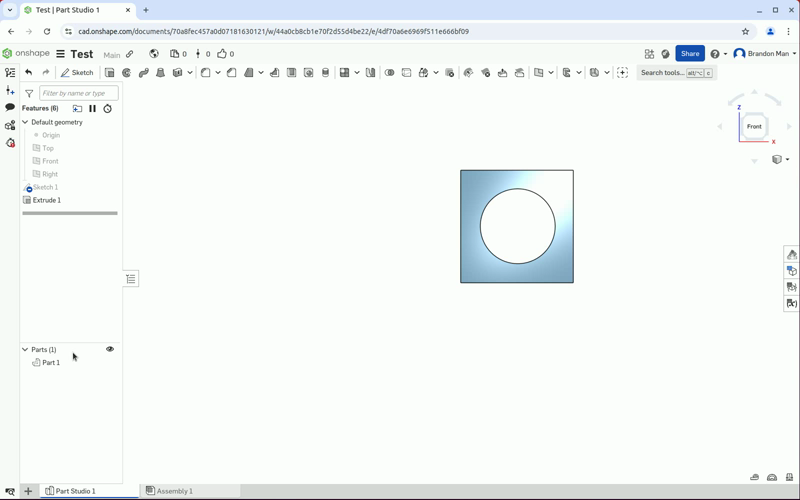
key(space)
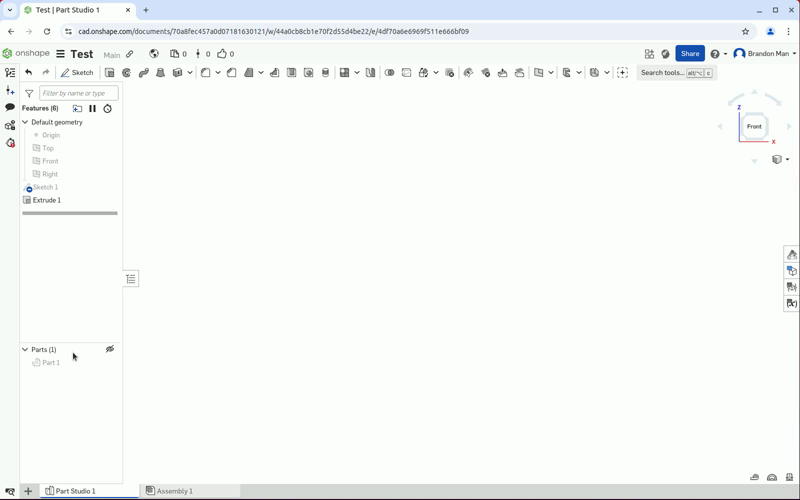
key_down(shift)
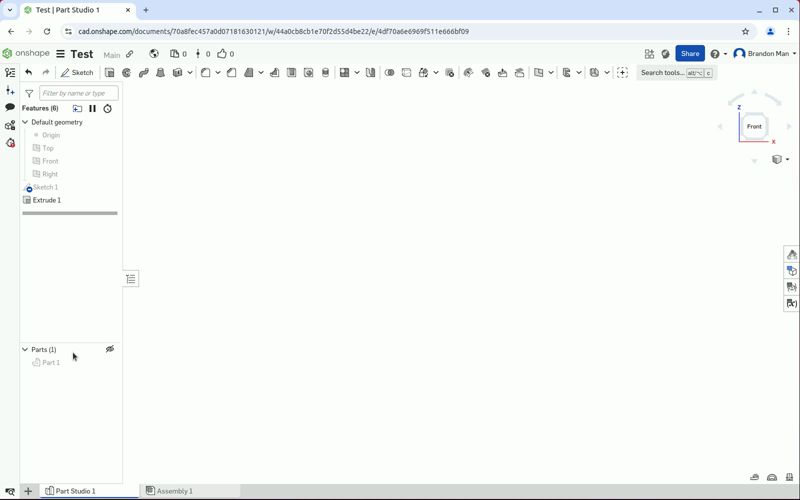
key(left)
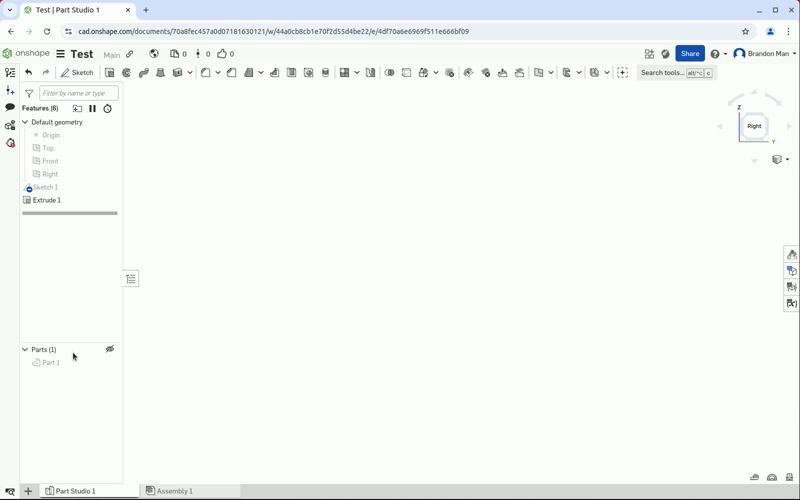
key_up(shift)
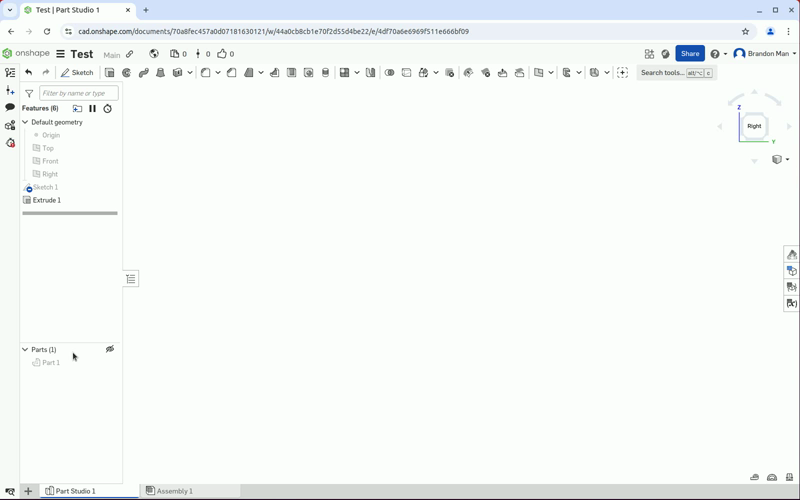
mouse_move(73, 352)
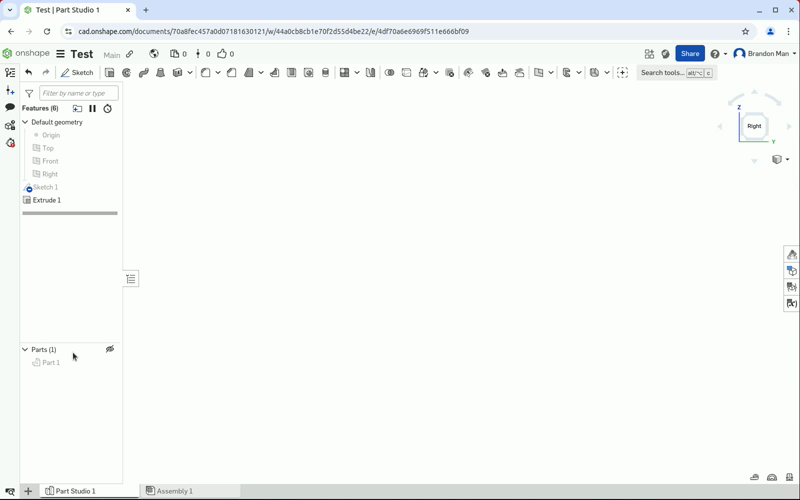
key(shift+y)
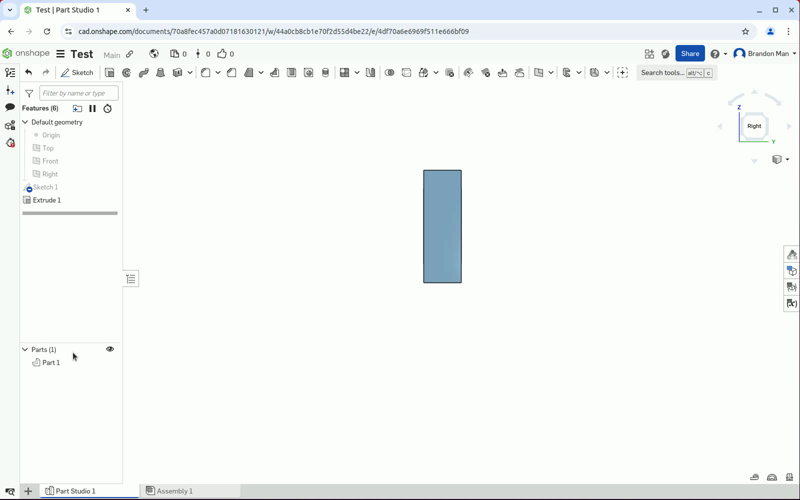
mouse_move(541, 75)
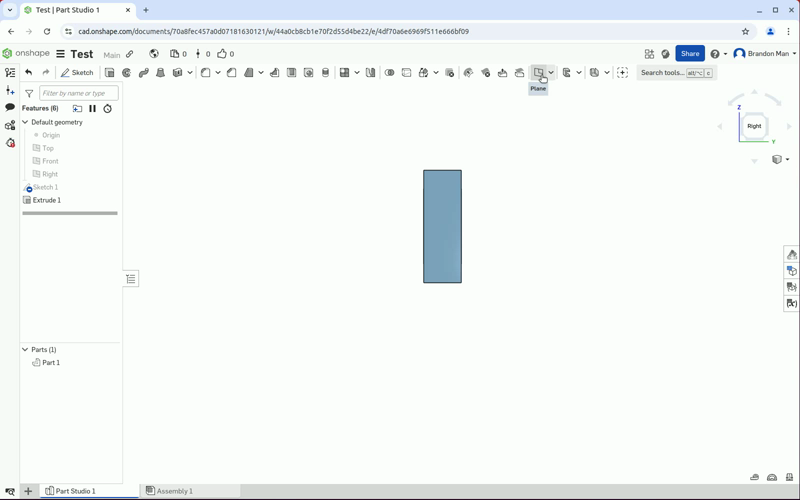
click(541, 75)
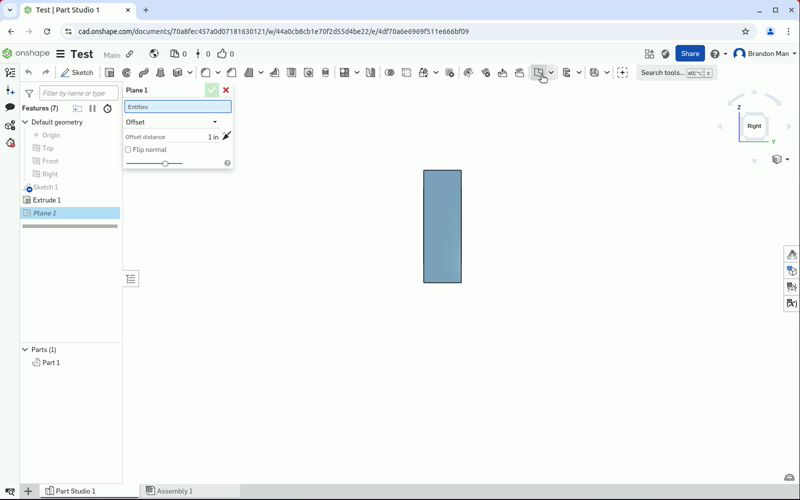
mouse_move(73, 176)
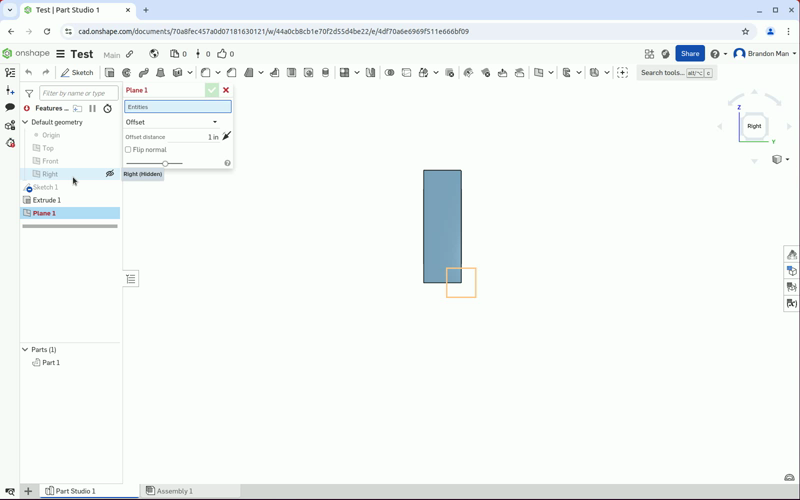
click(73, 176)
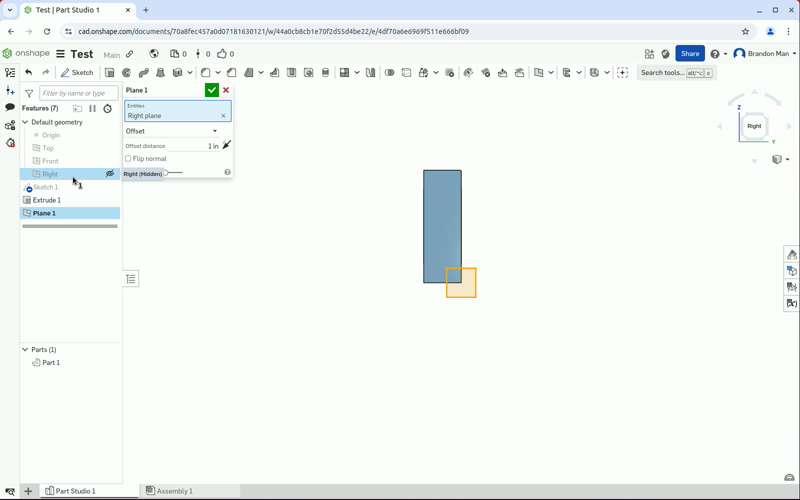
key(tab, 2)
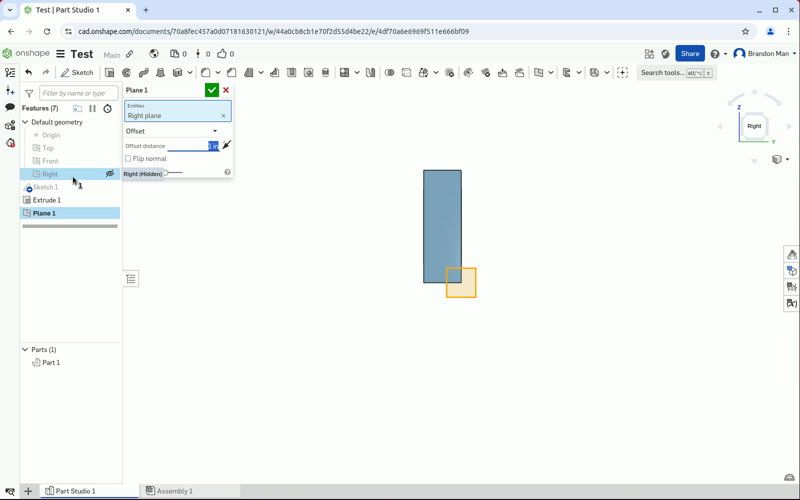
text(23.108)
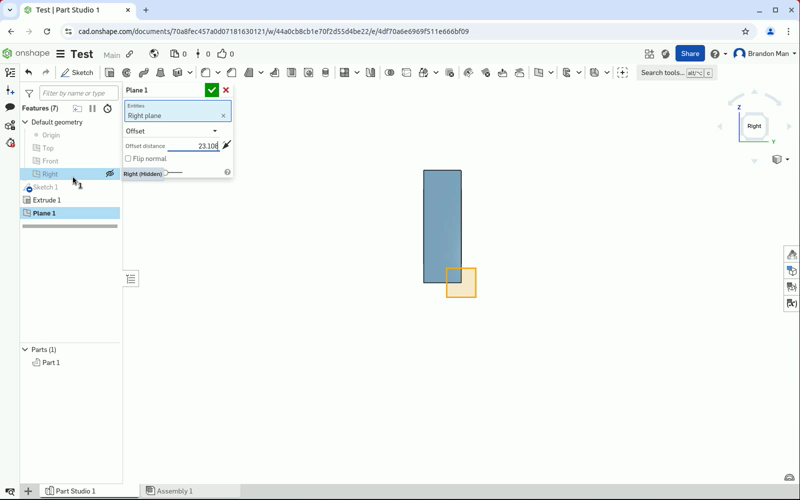
key(enter, 2)
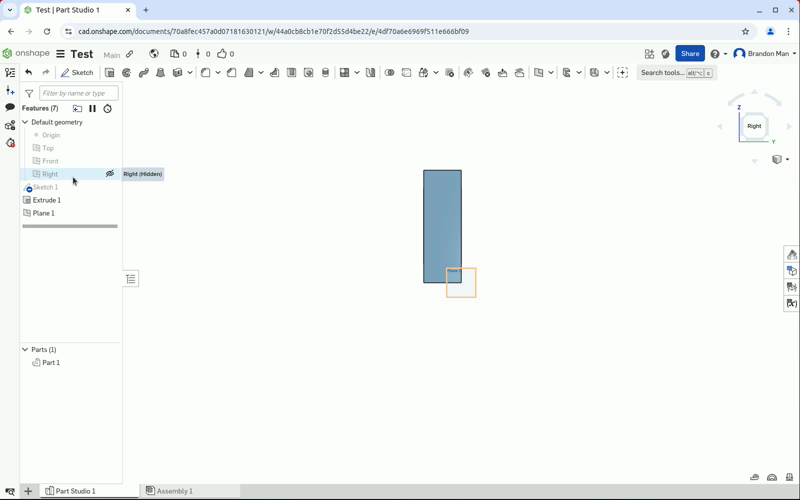
key(shift+s)
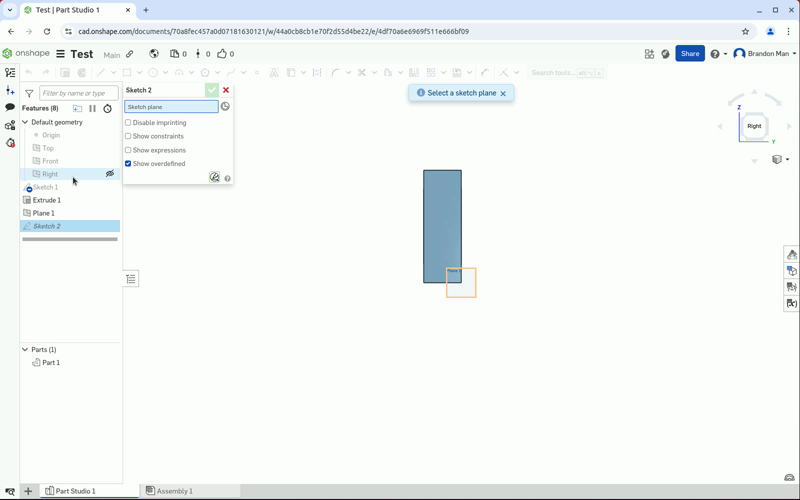
mouse_move(73, 215)
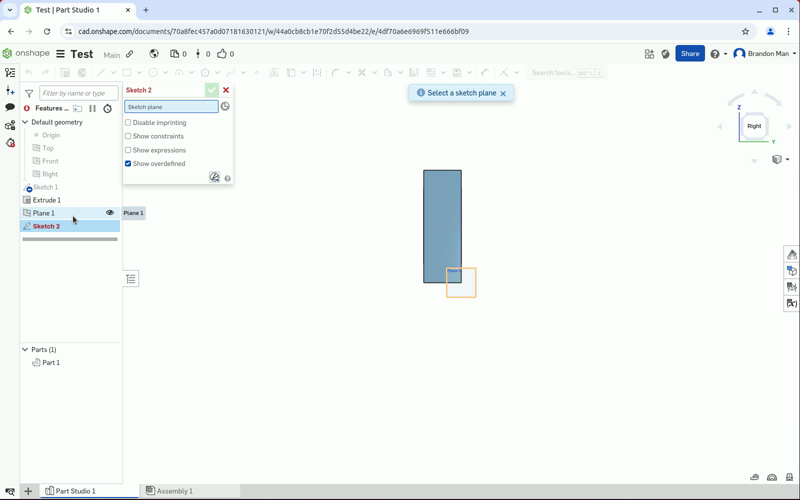
click(73, 215)
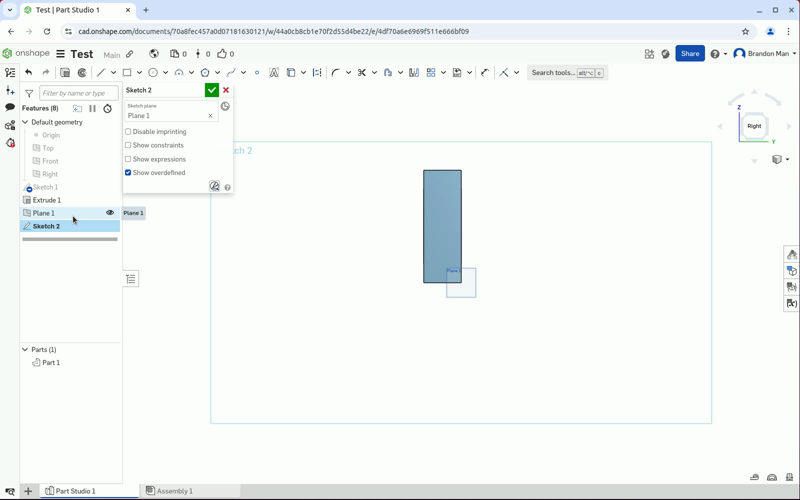
mouse_move(73, 352)
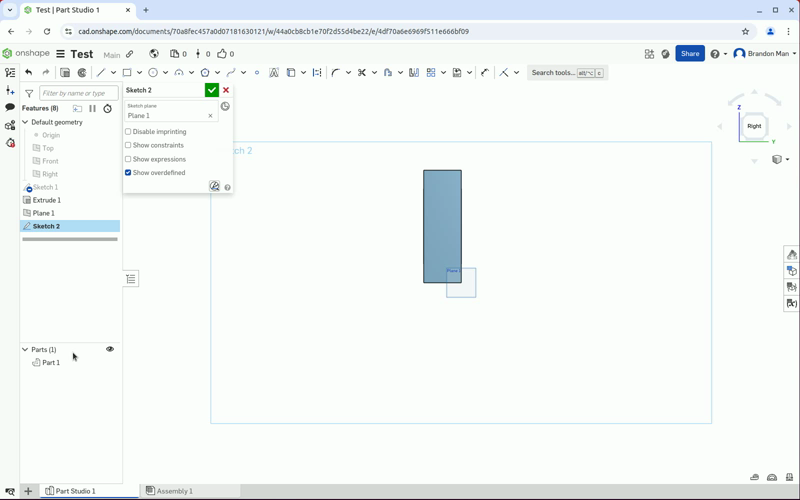
key(y)
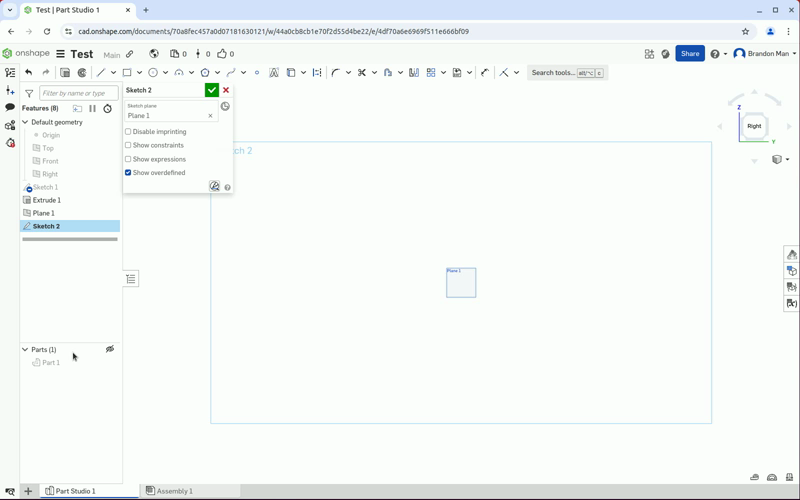
key(c)
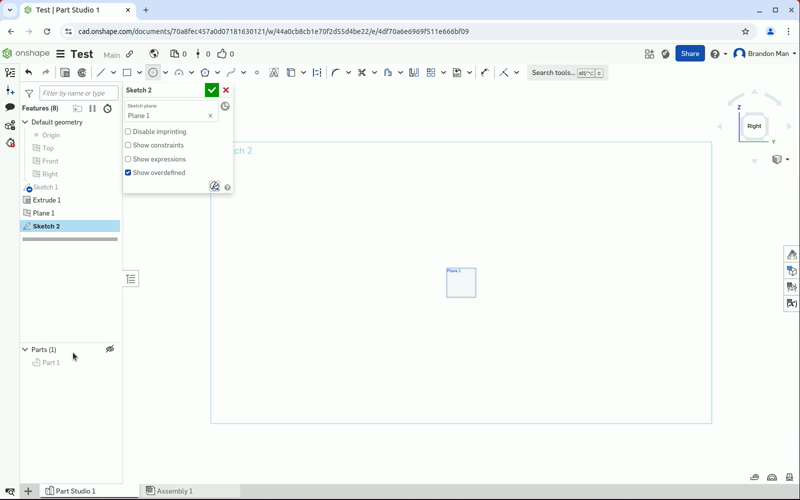
key_down(shift)
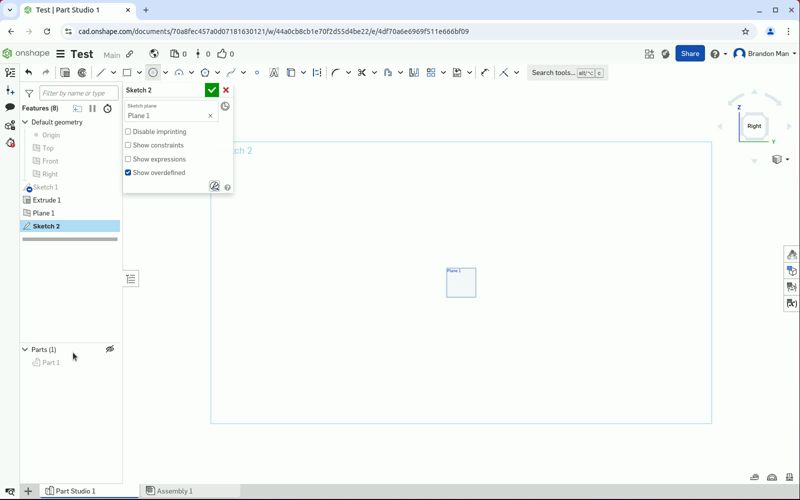
mouse_move(439, 209)
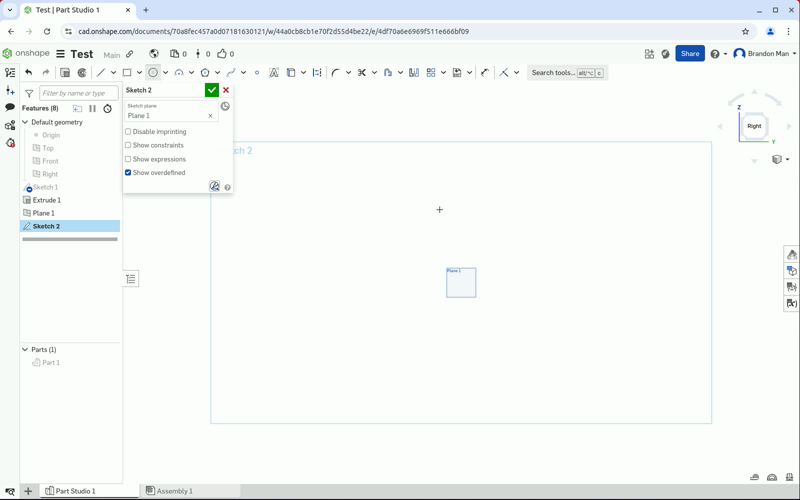
click(439, 209)
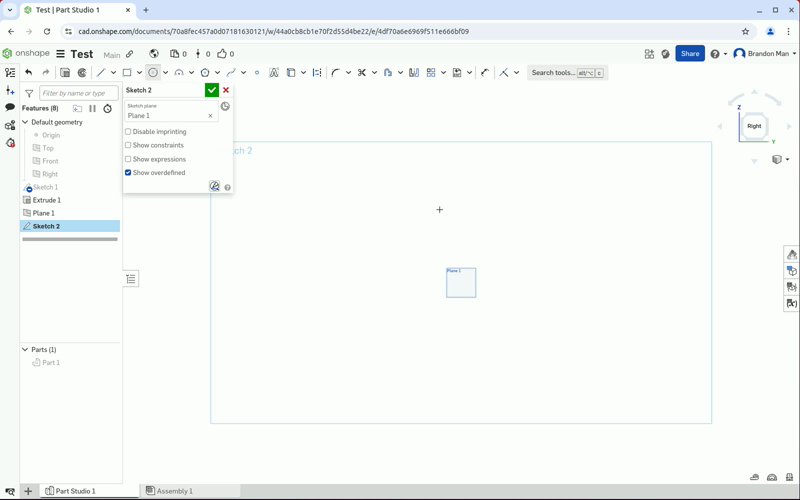
key_up(shift)
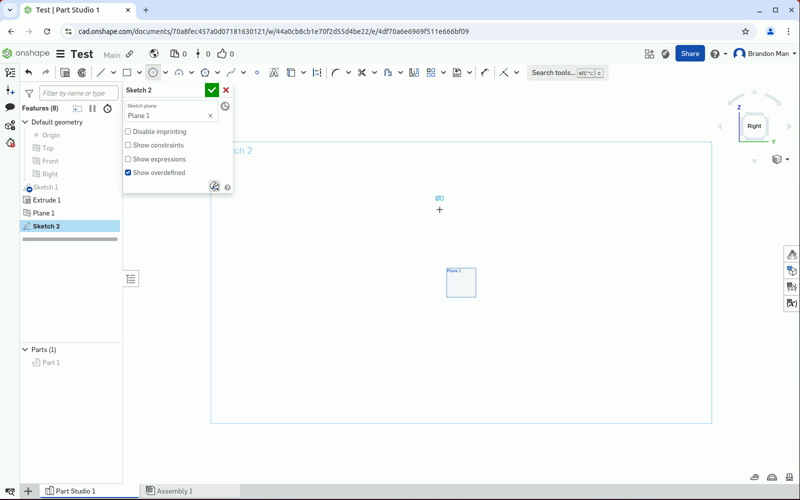
mouse_move(450, 209)
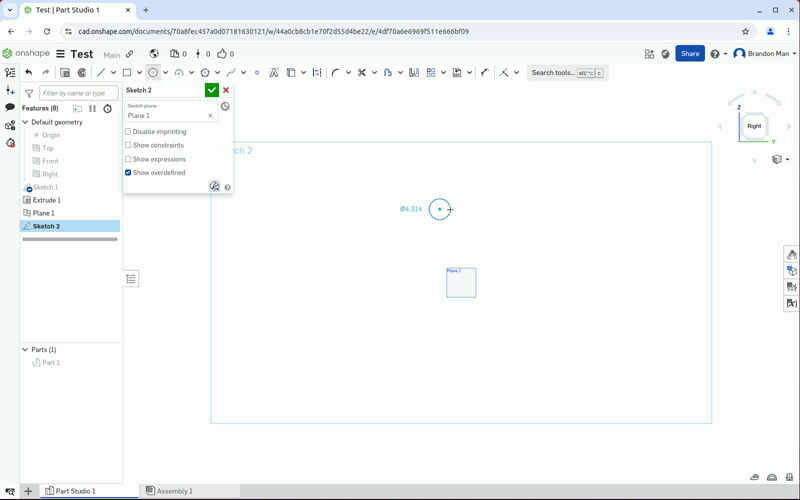
click(450, 209)
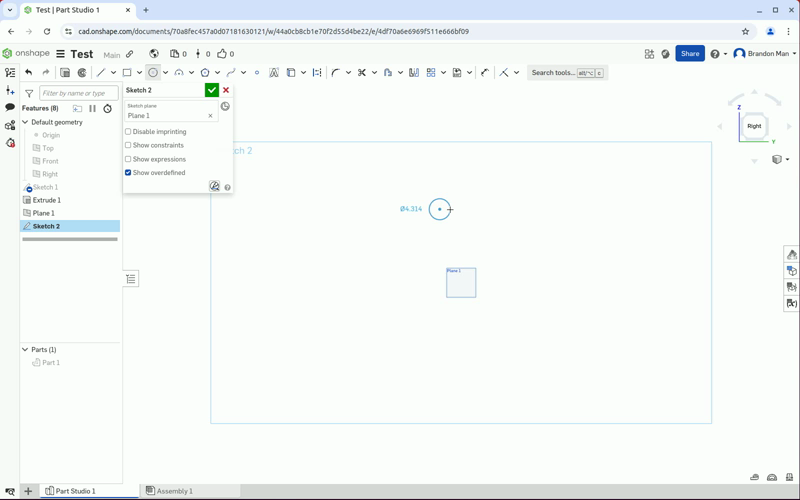
key(esc)
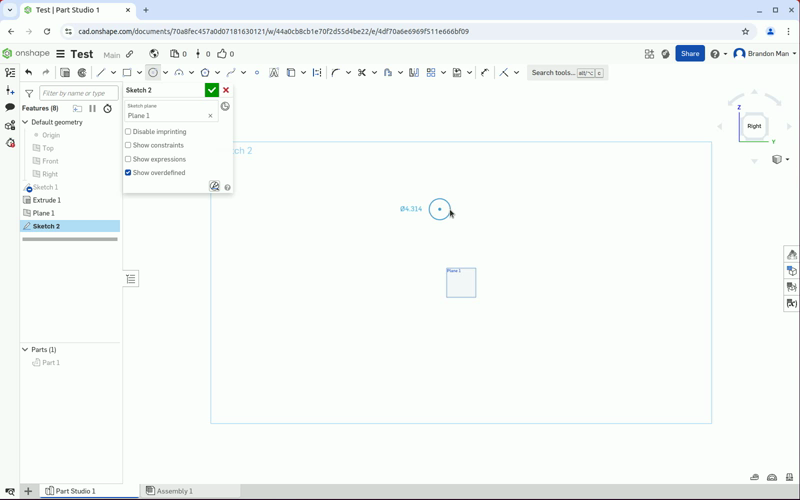
mouse_move(448, 213)
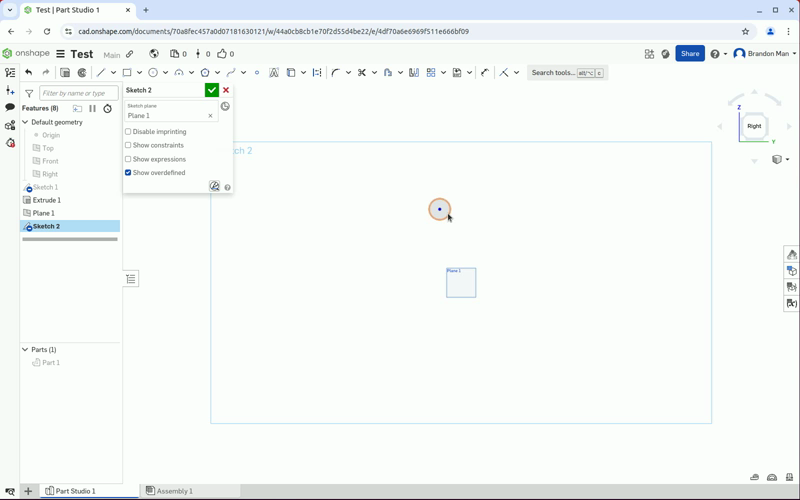
scroll(6)
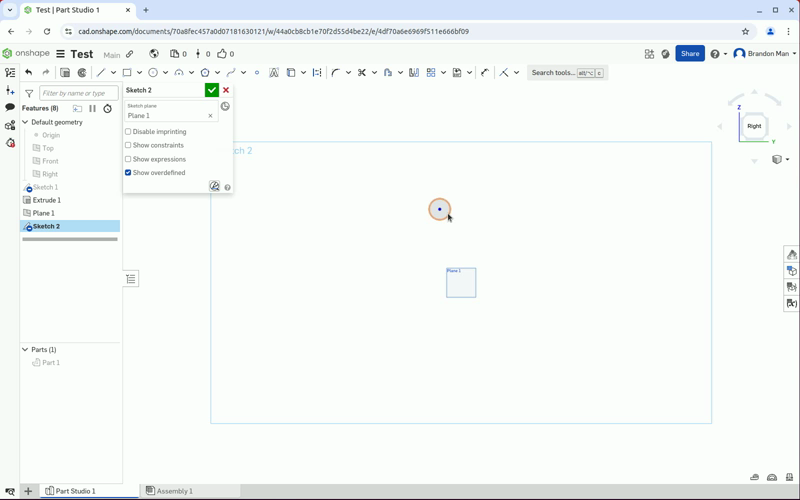
scroll(6)
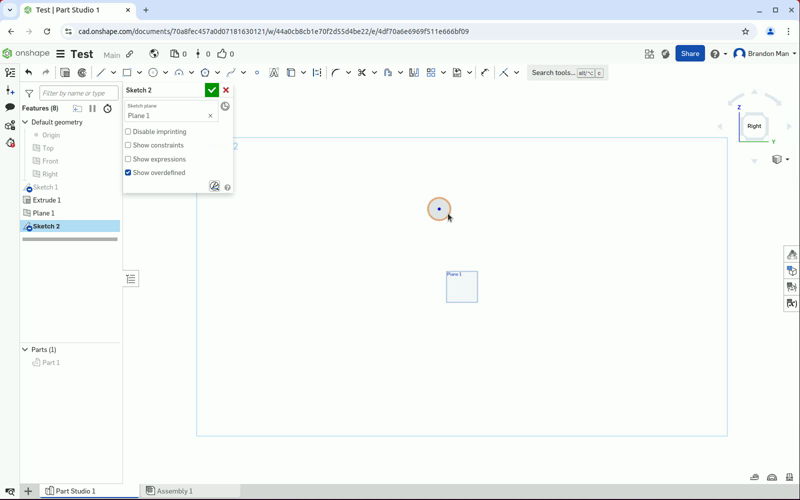
scroll(6)
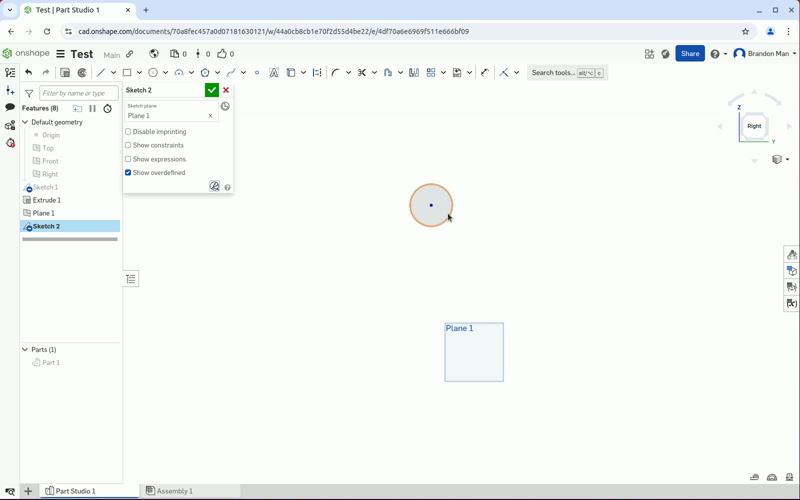
scroll(6)
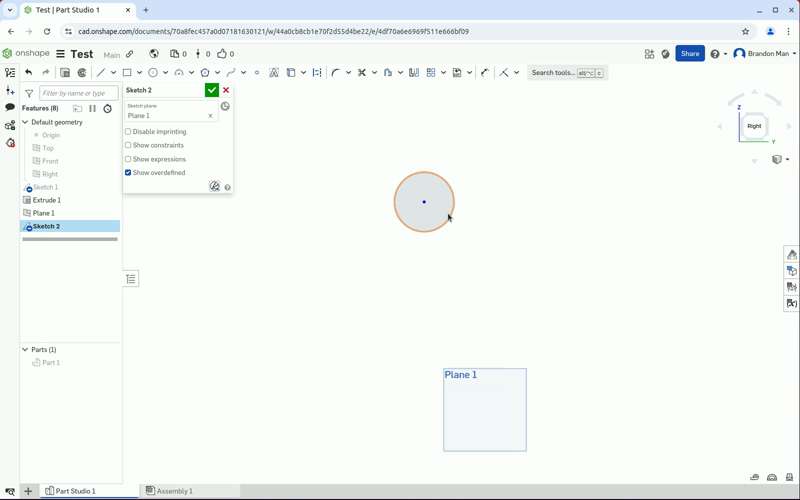
scroll(6)
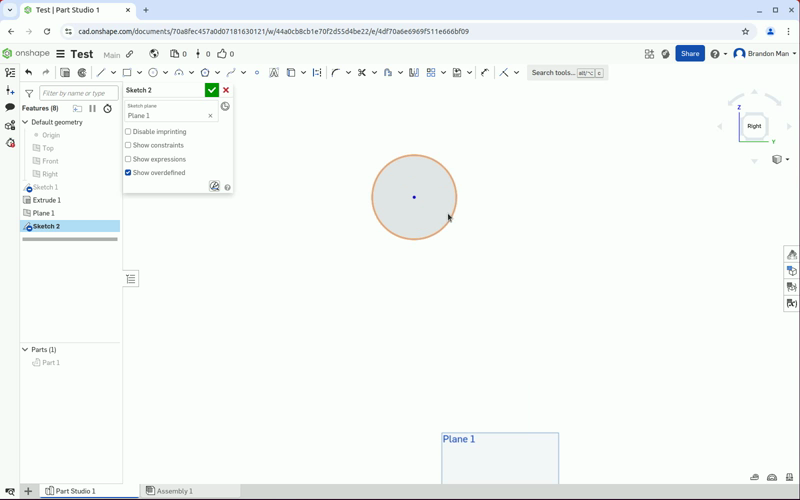
scroll(6)
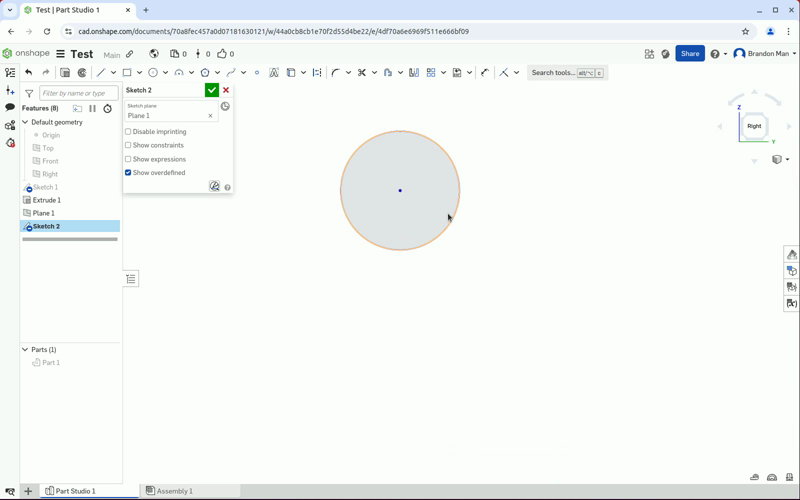
scroll(6)
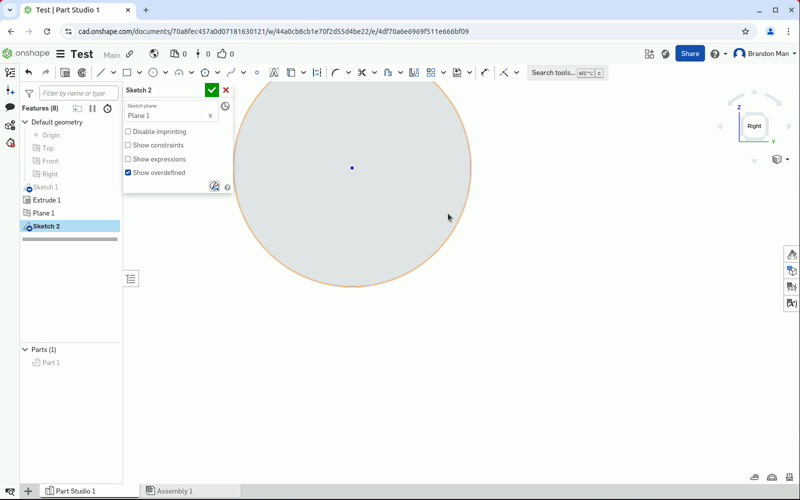
click(448, 213)
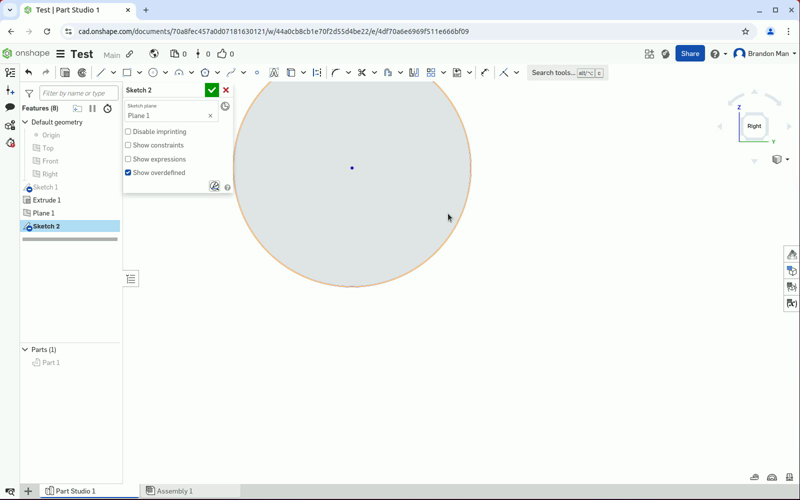
scroll(-6)
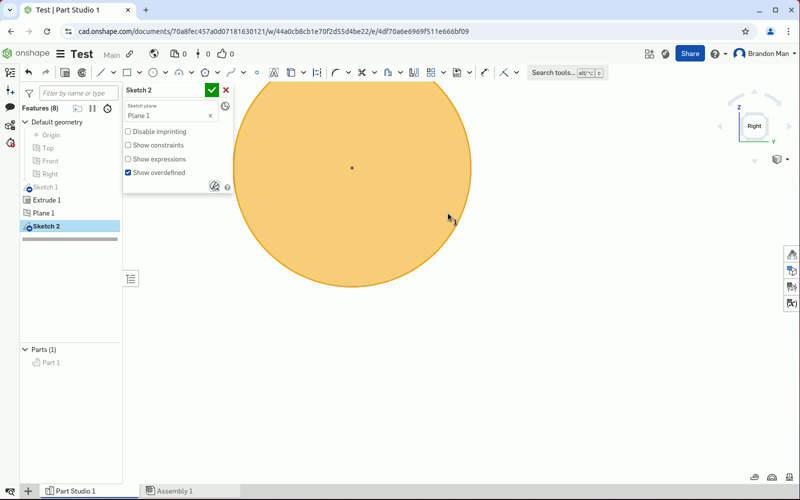
scroll(-6)
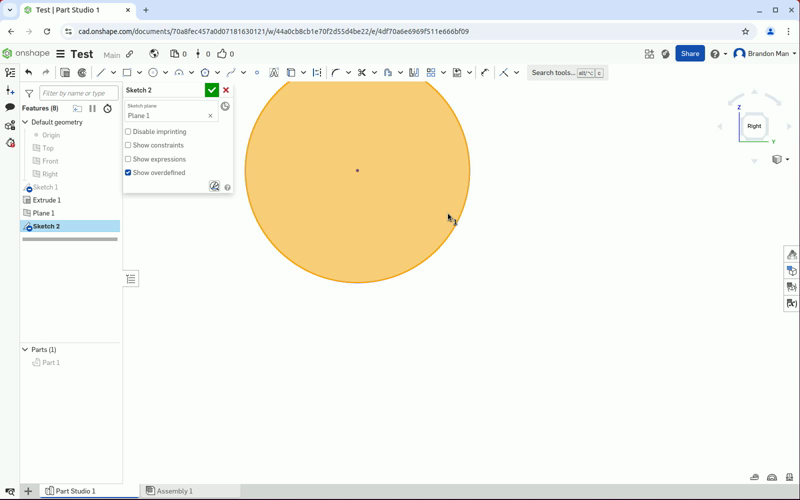
scroll(-6)
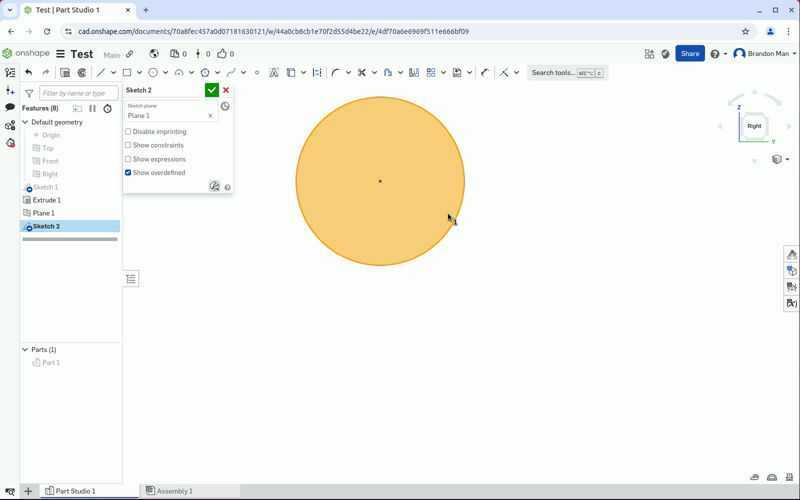
scroll(-6)
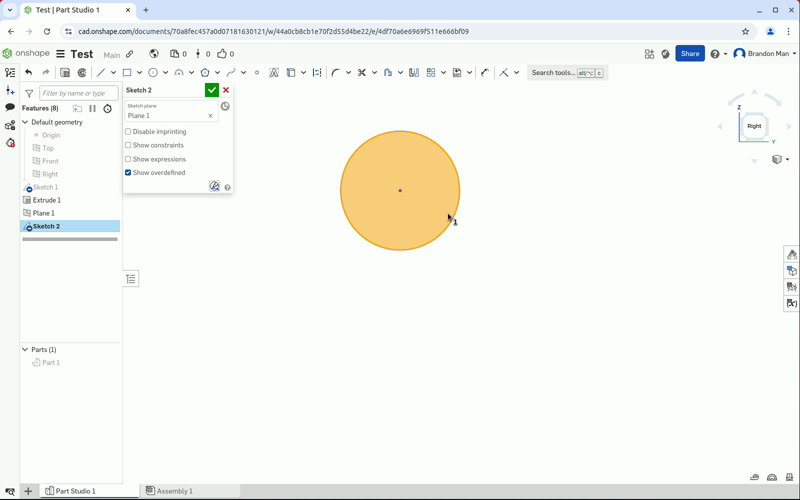
scroll(-6)
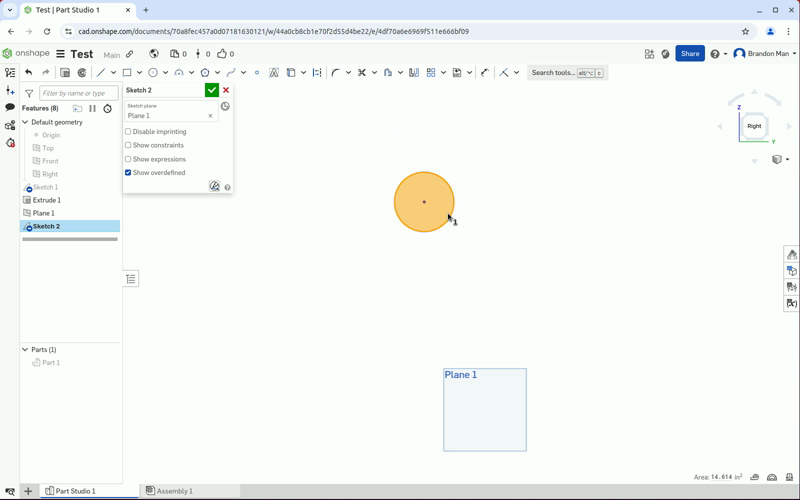
scroll(-6)
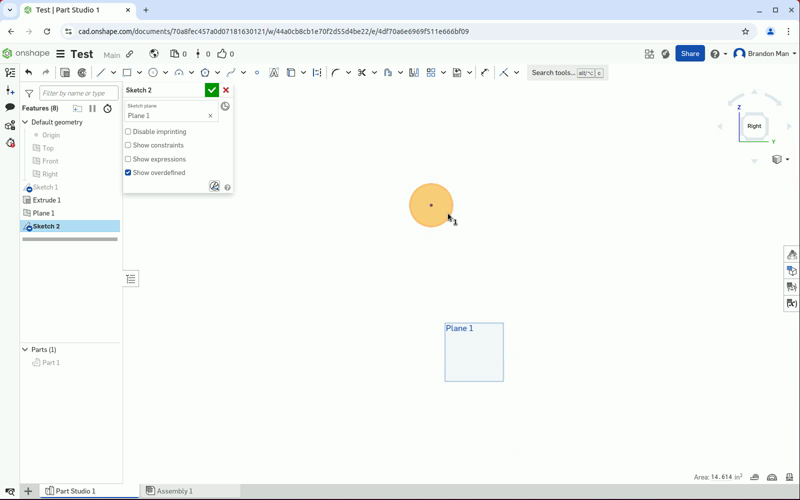
scroll(-6)
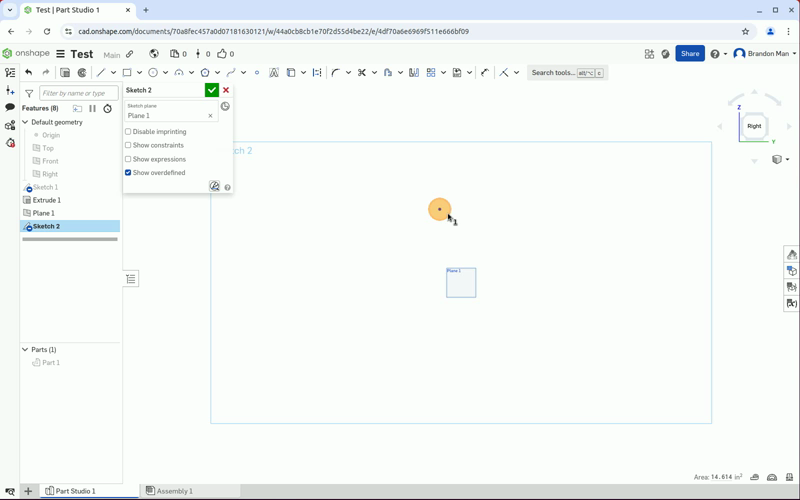
mouse_move(73, 352)
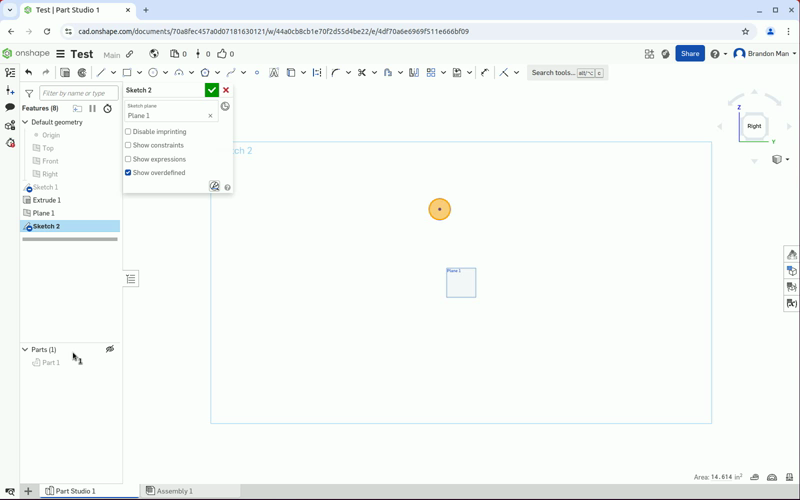
key(shift+y)
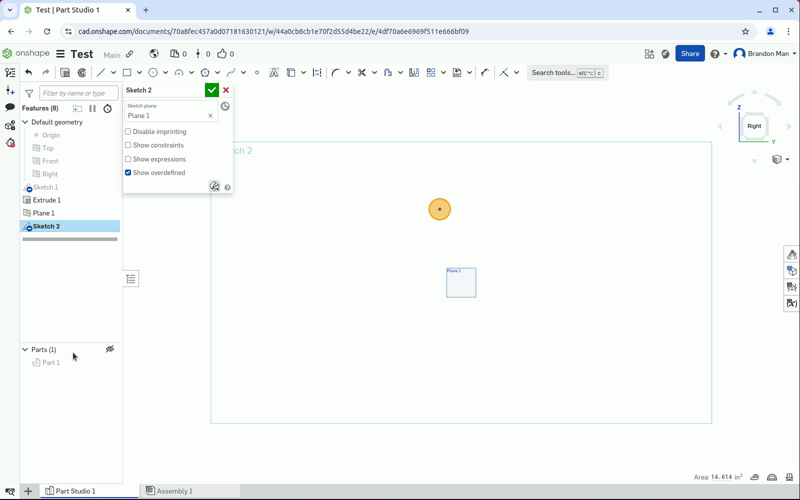
key(shift+e)
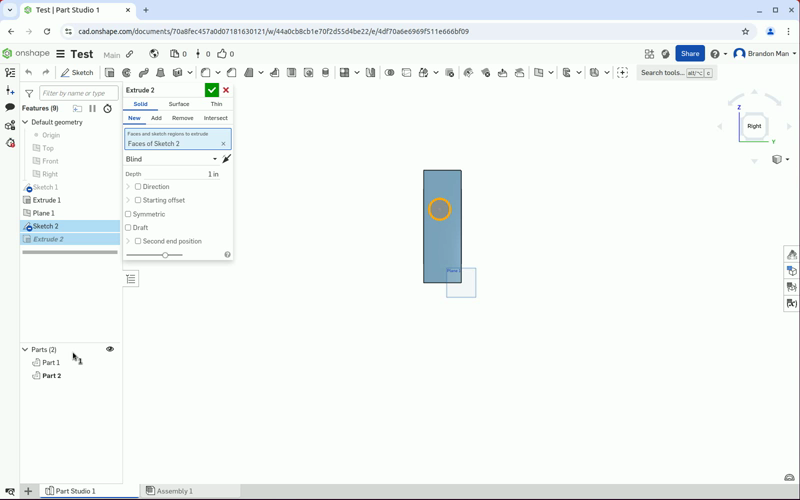
mouse_move(143, 106)
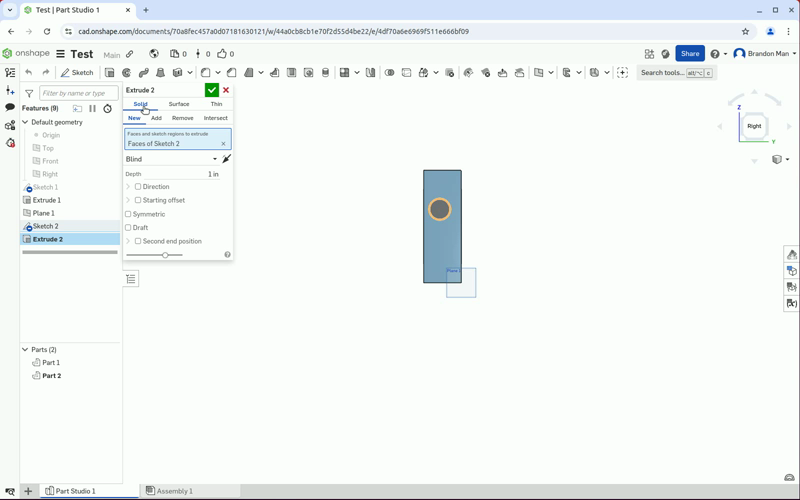
click(143, 106)
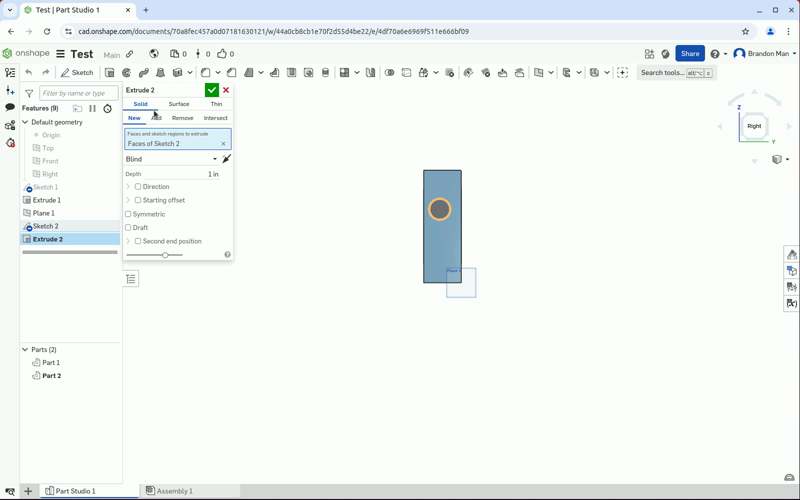
mouse_move(186, 120)
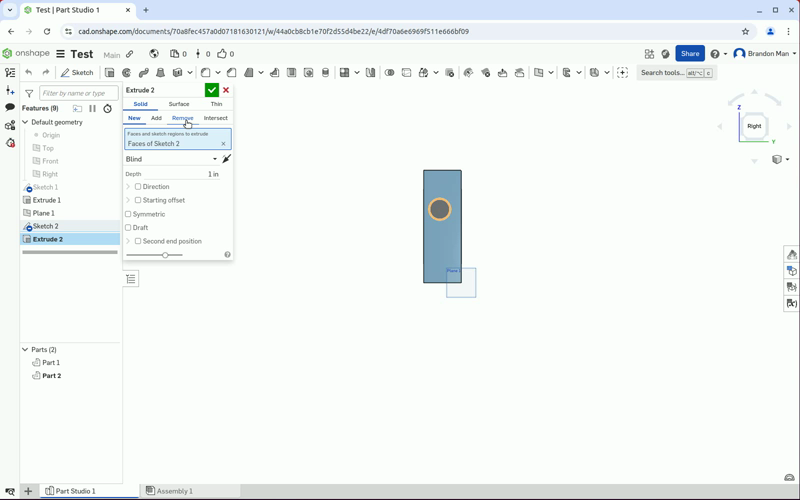
click(186, 120)
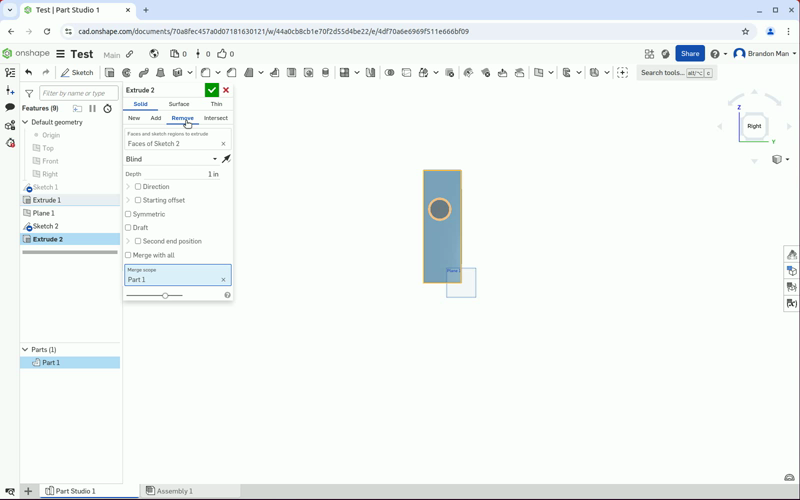
key(tab, 4)
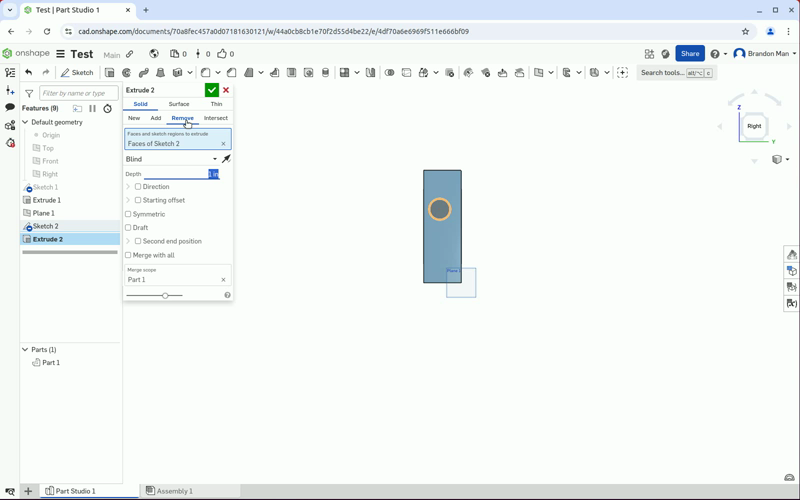
text(28.404)
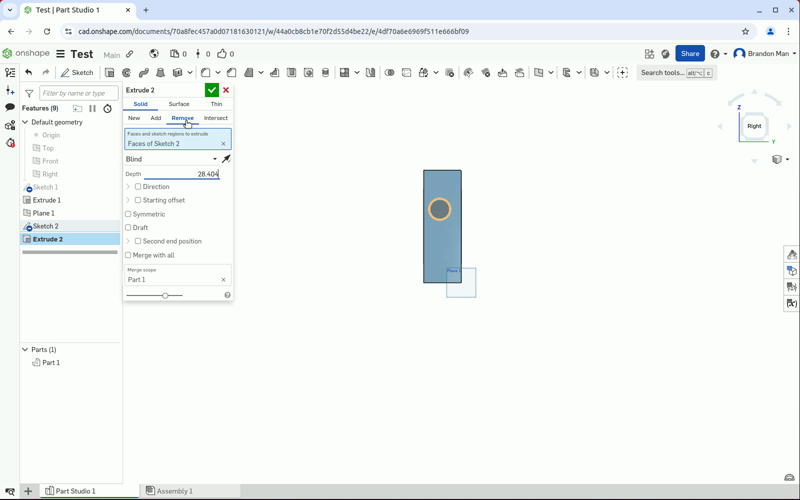
key(tab, 6)
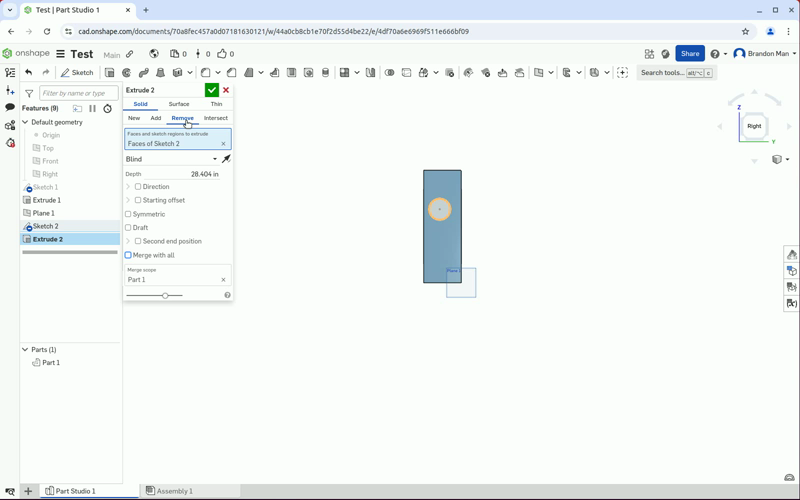
key(space)
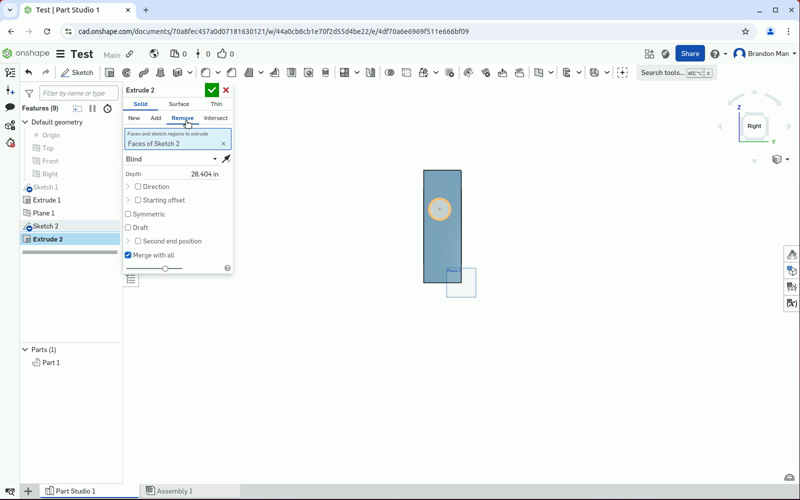
key(enter)
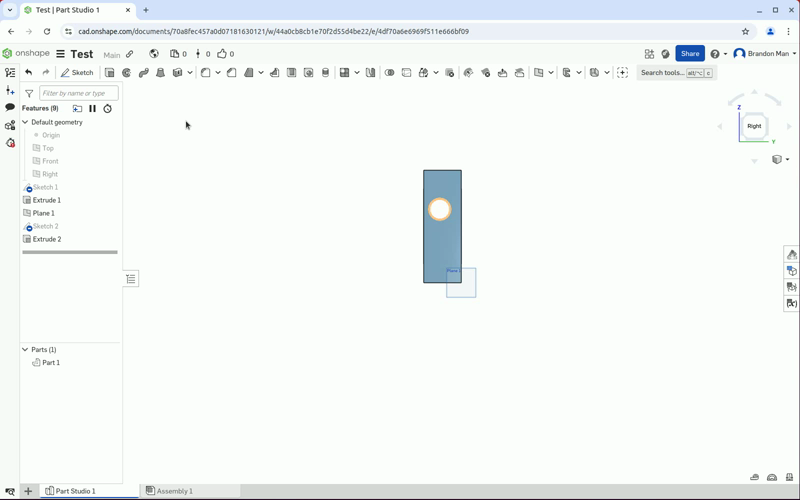
key(shift+h)
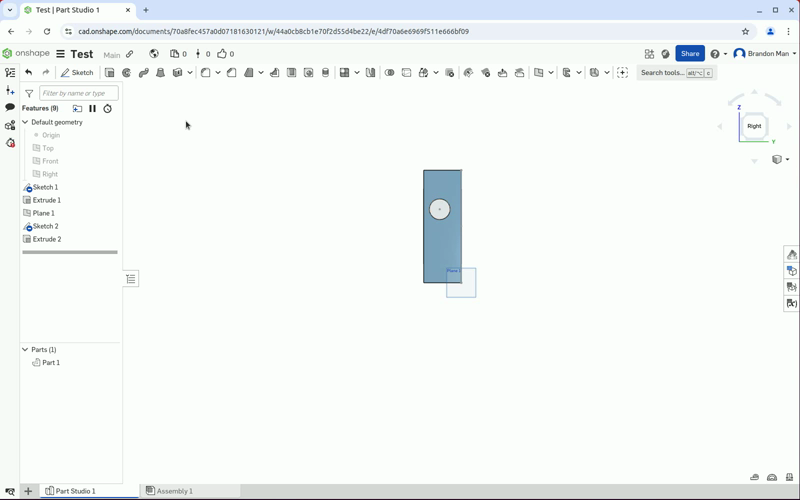
key(shift+h)
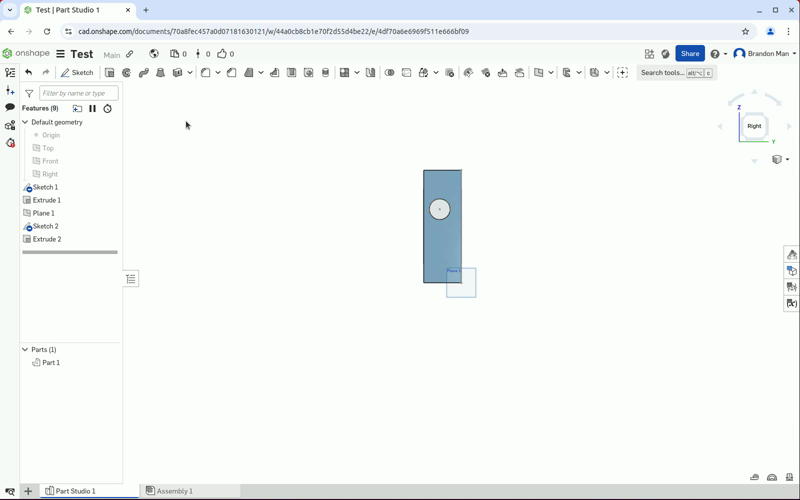
key(shift+7)
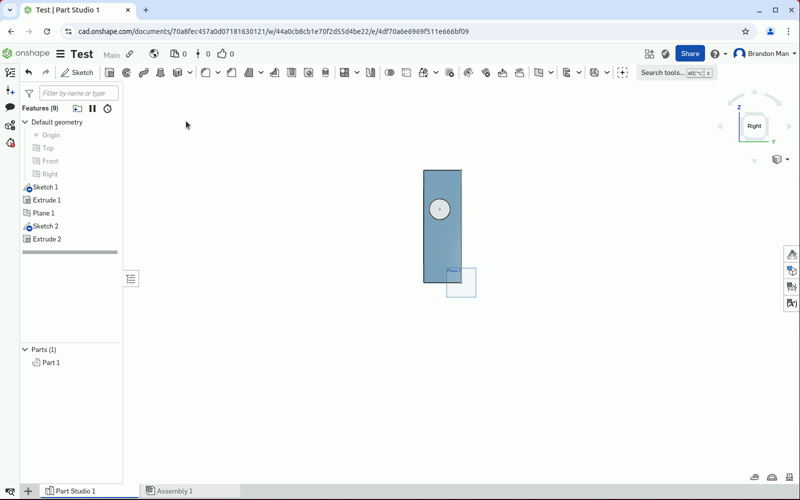
key(right, 2)
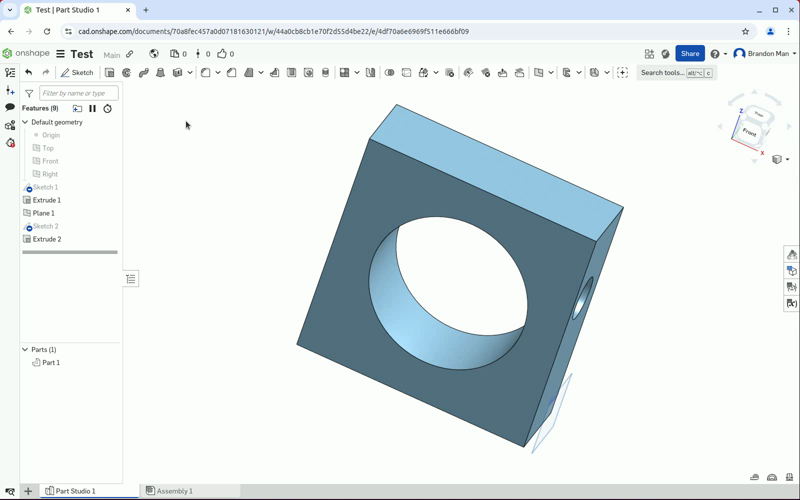
key(down, 2)
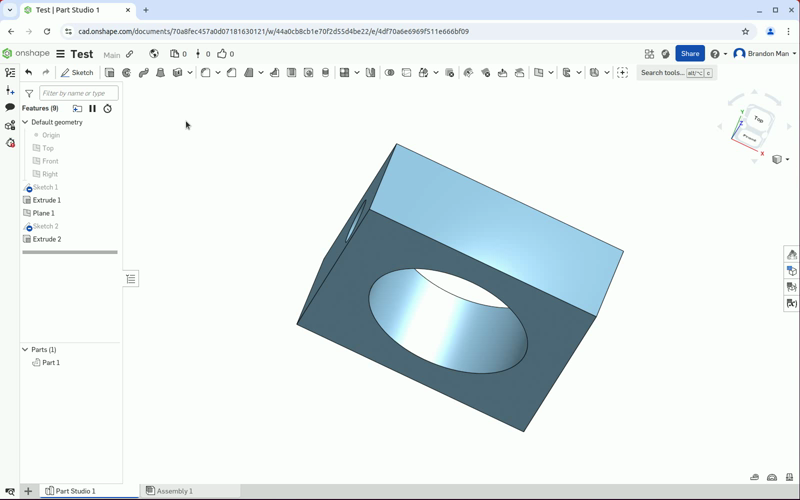
key(up, 2)
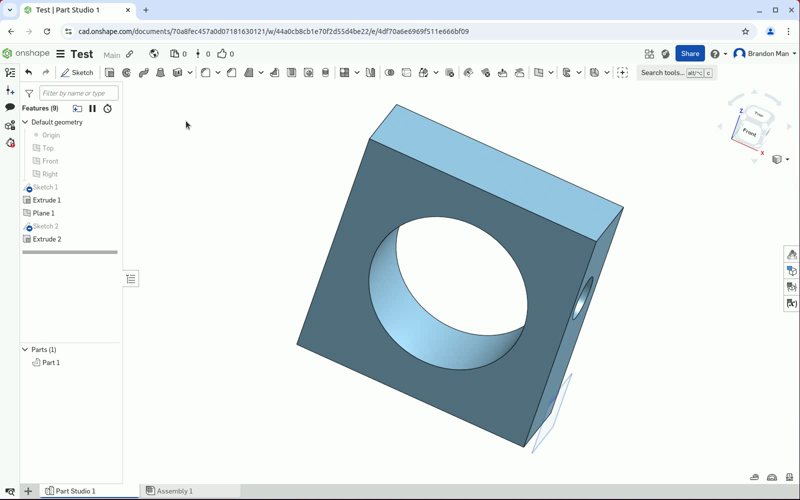
key(left, 2)
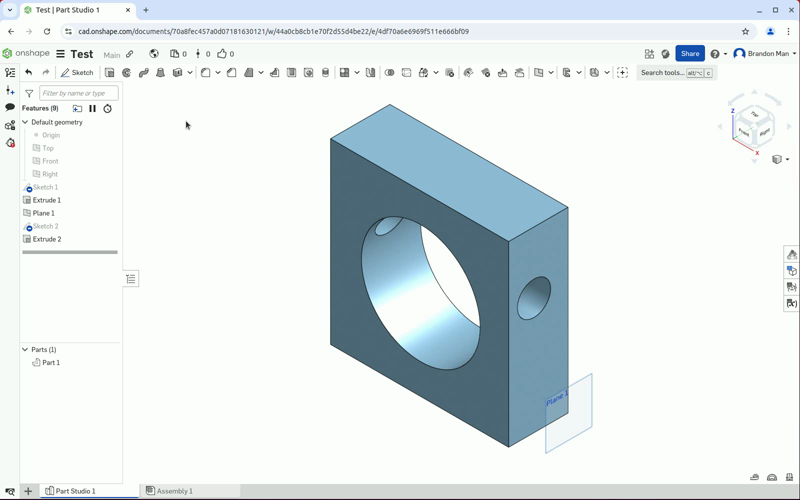
mouse_move(73, 189)
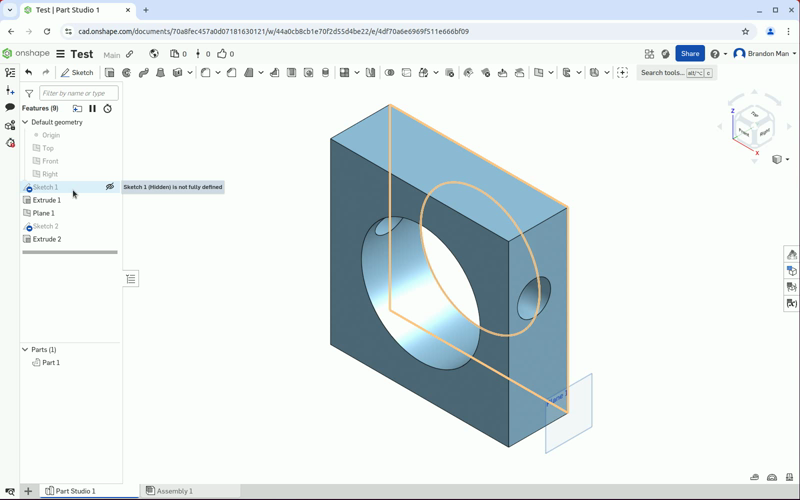
click(73, 189)